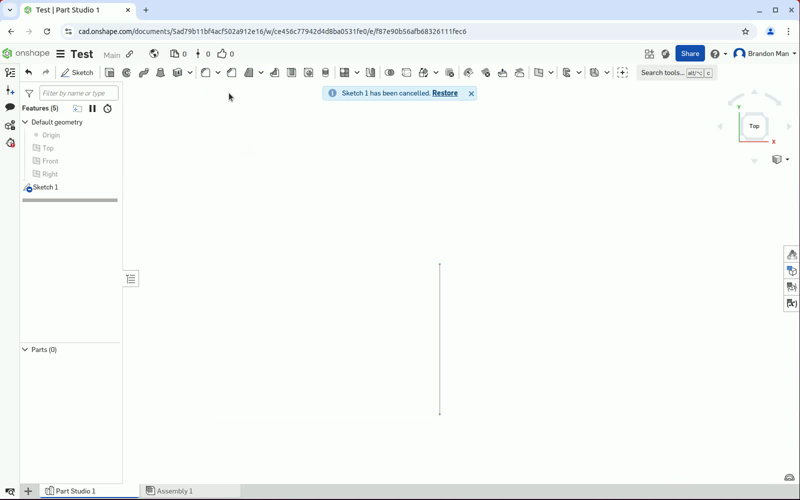
key(shift+h)
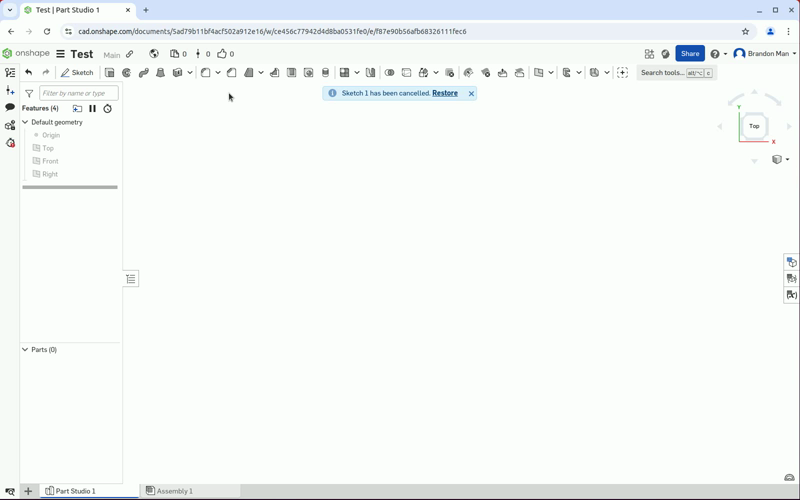
mouse_move(73, 352)
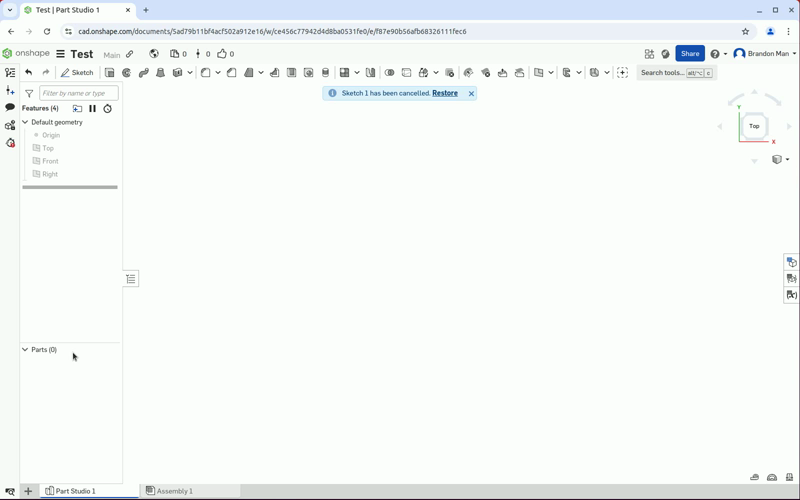
key(y)
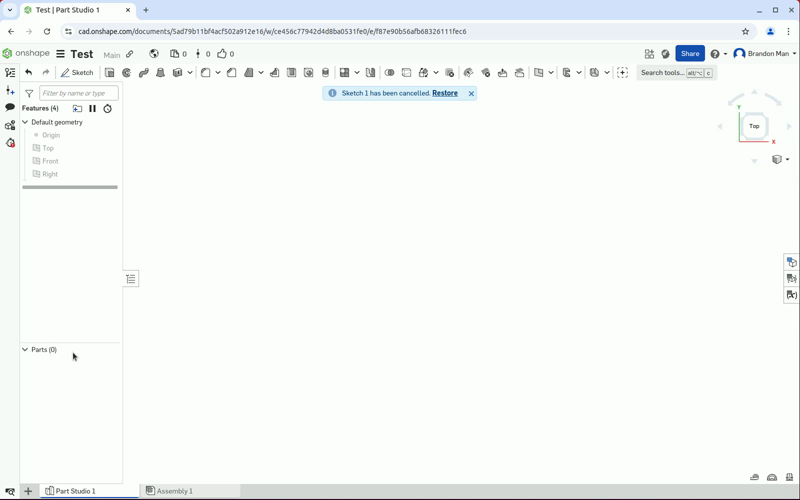
key(shift+p)
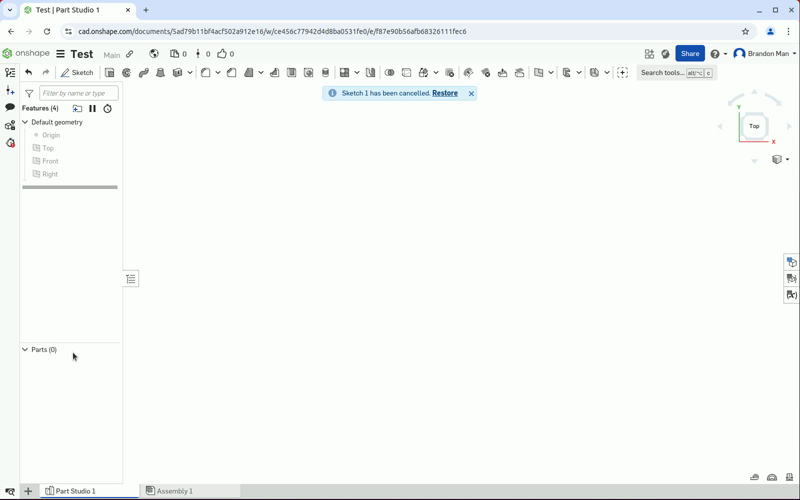
key(space)
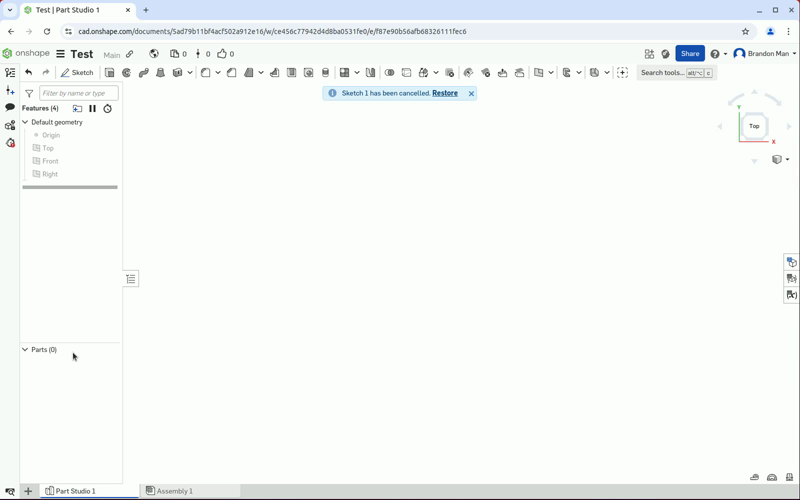
key_down(shift)
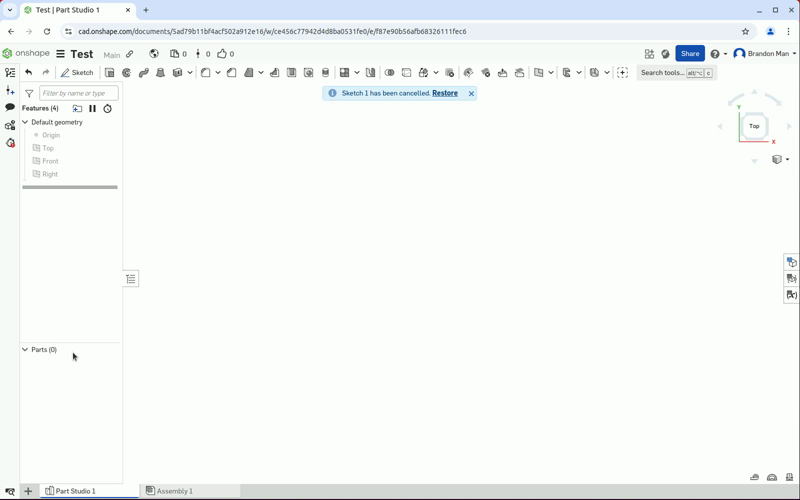
key(up)
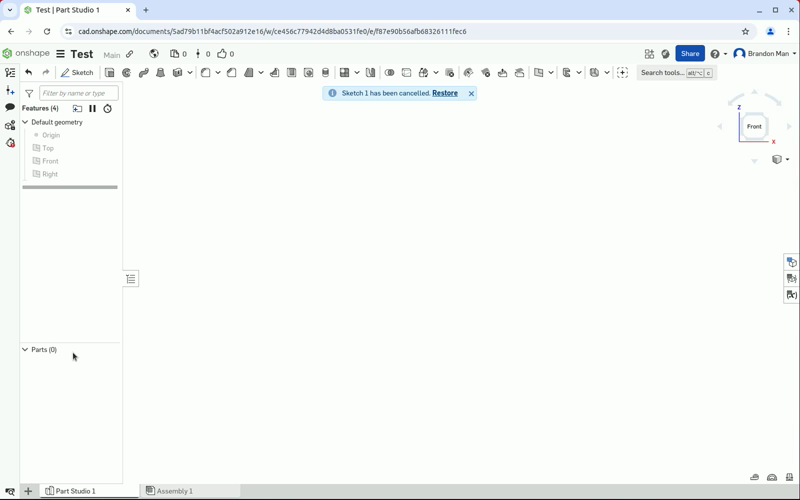
key_up(shift)
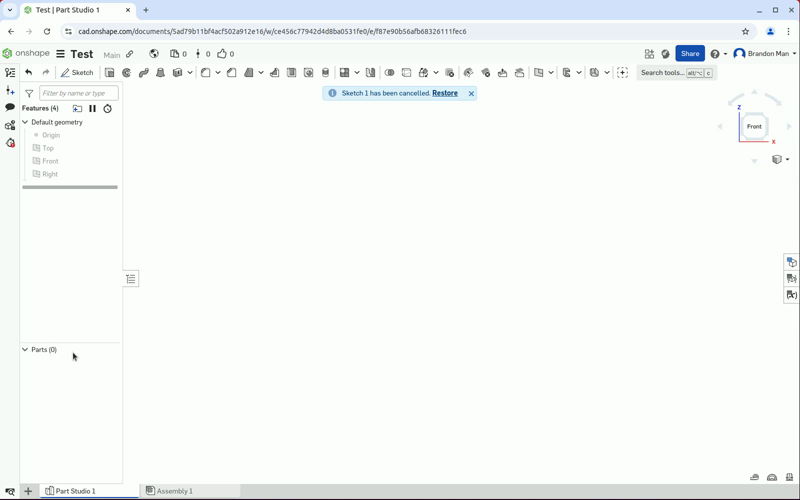
mouse_move(73, 352)
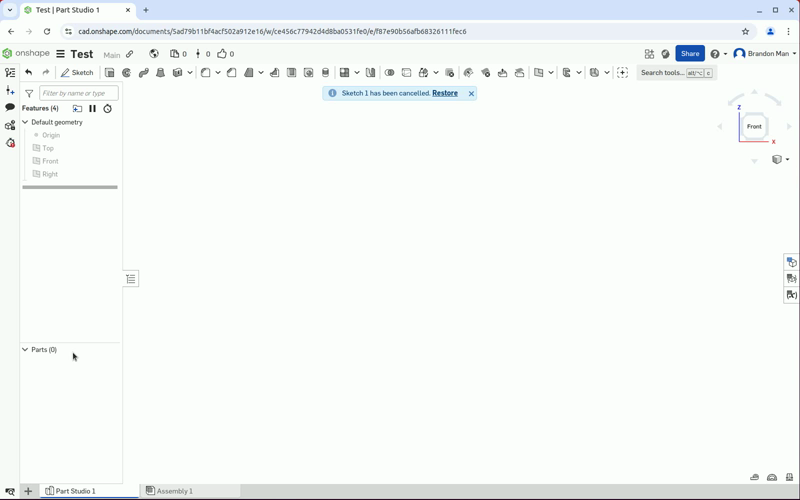
key(shift+y)
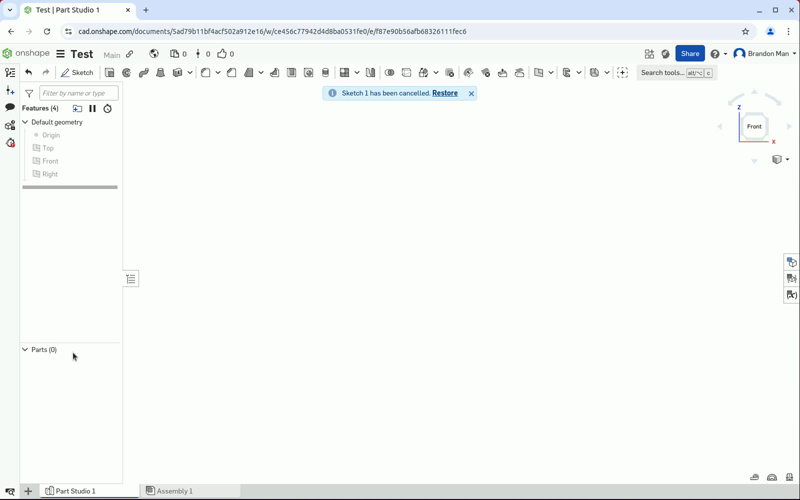
key(shift+s)
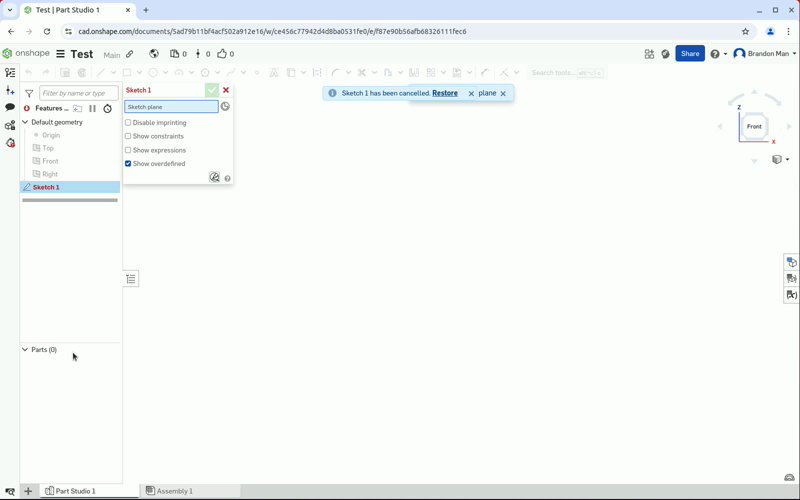
mouse_move(73, 163)
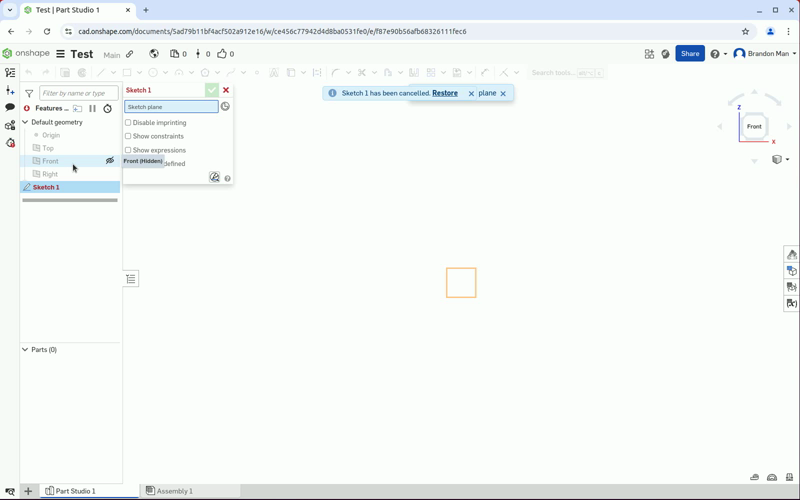
click(73, 163)
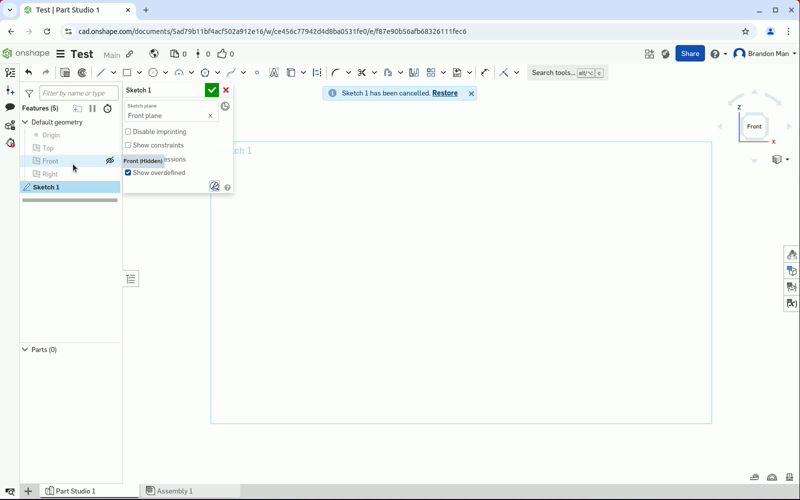
mouse_move(73, 352)
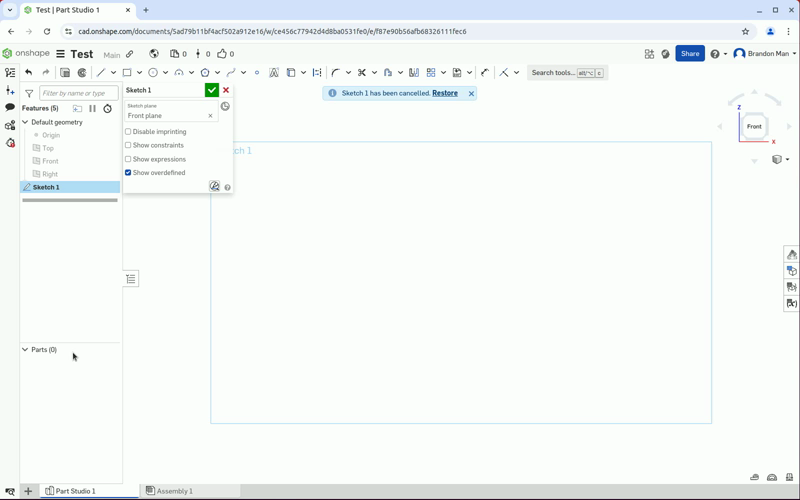
key(y)
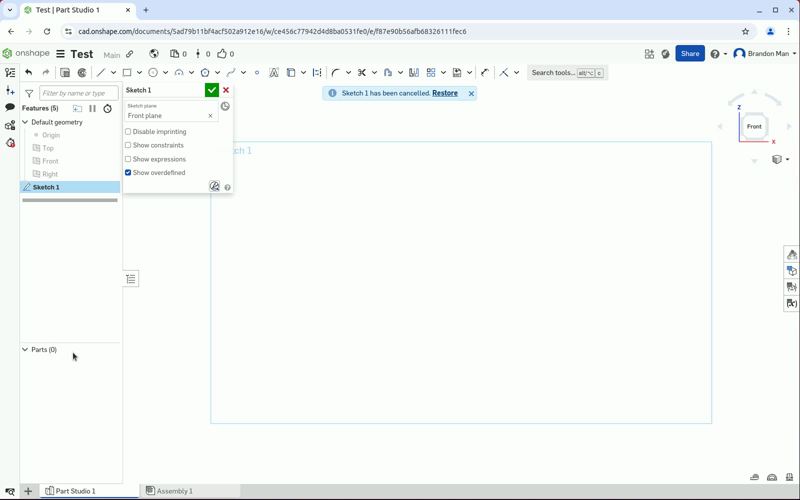
key(l)
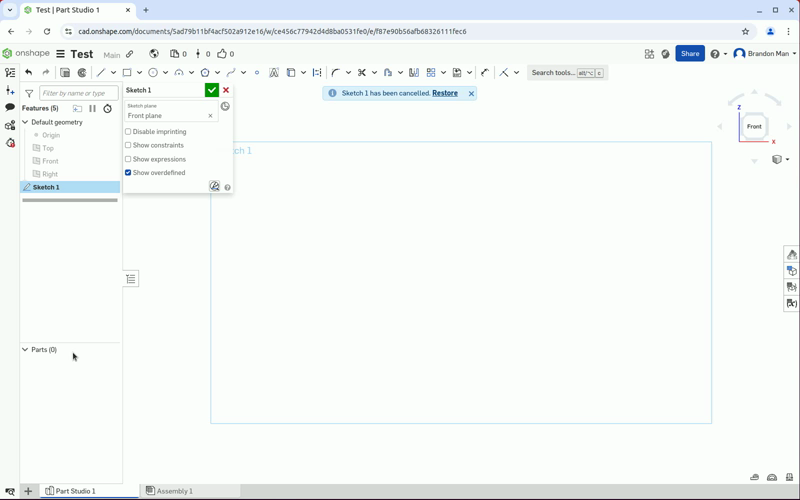
key_down(shift)
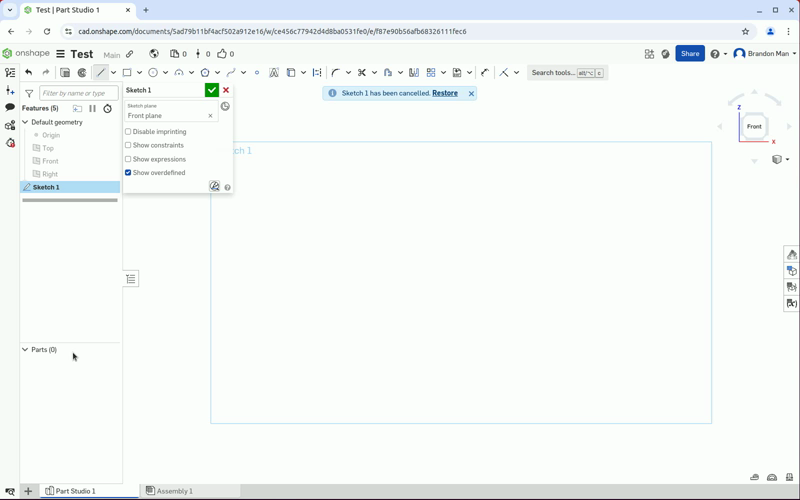
mouse_move(427, 343)
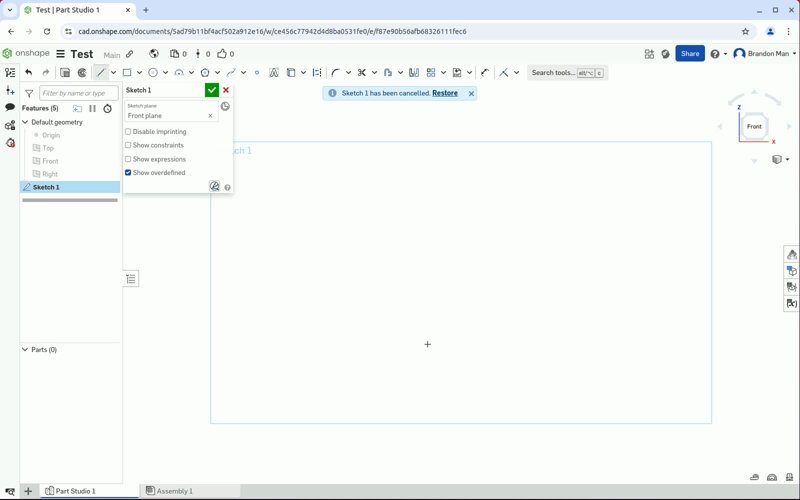
click(427, 343)
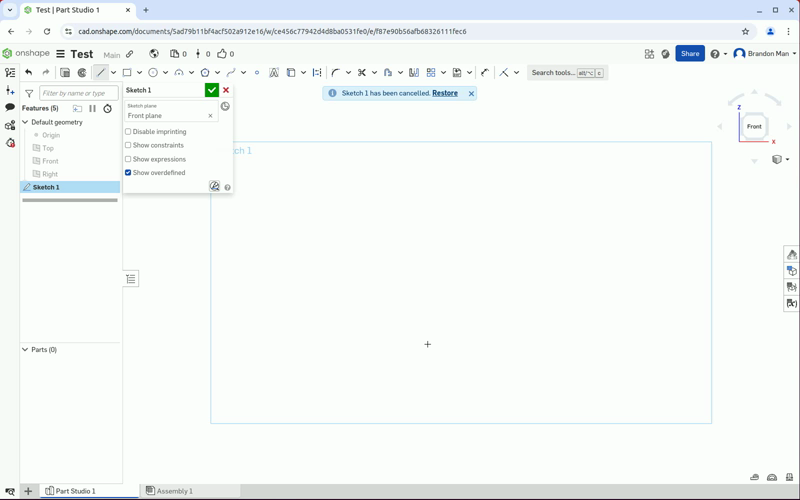
key_up(shift)
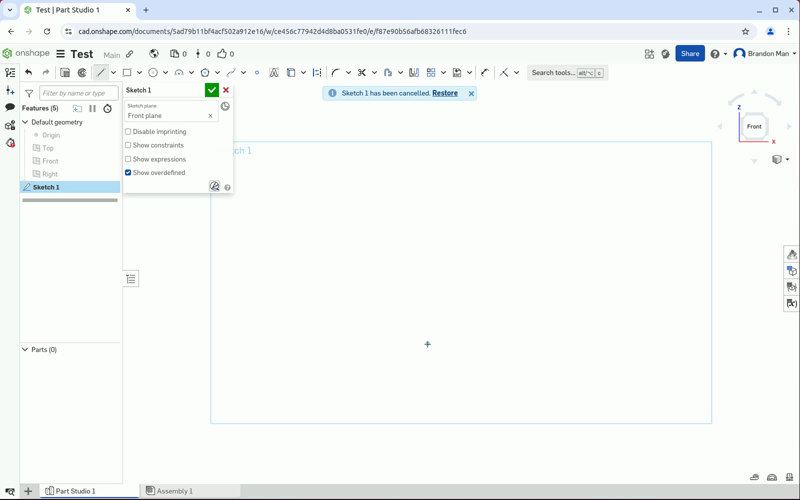
key_down(shift)
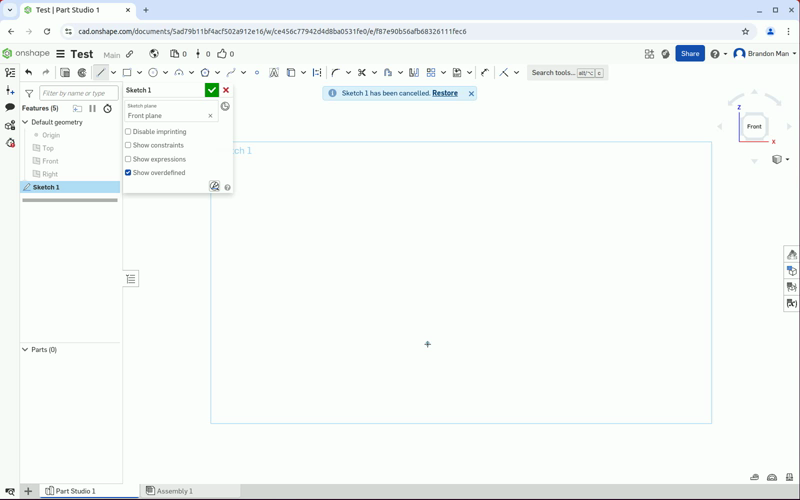
mouse_move(492, 343)
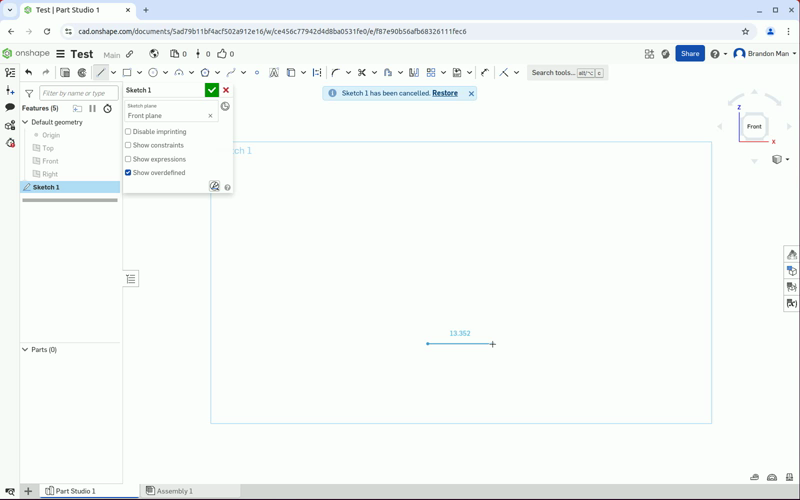
click(492, 343)
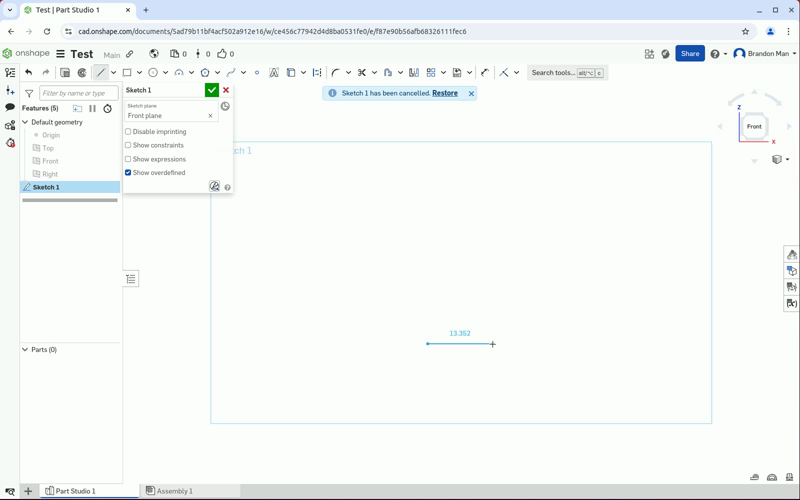
key_up(shift)
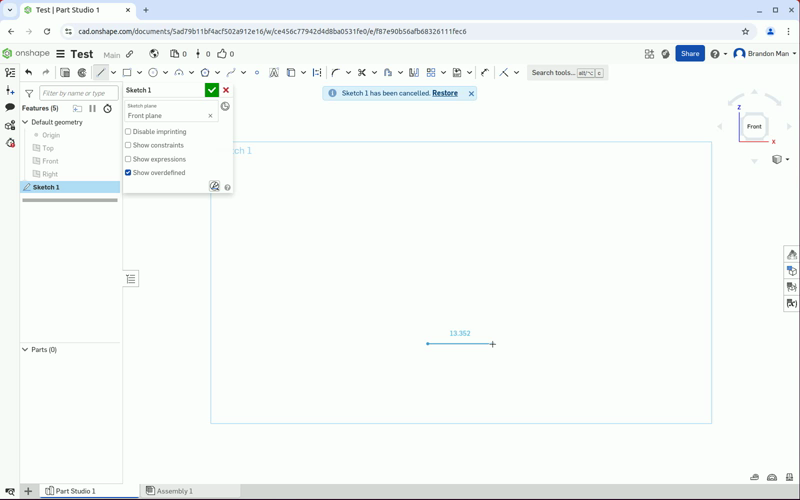
key_down(shift)
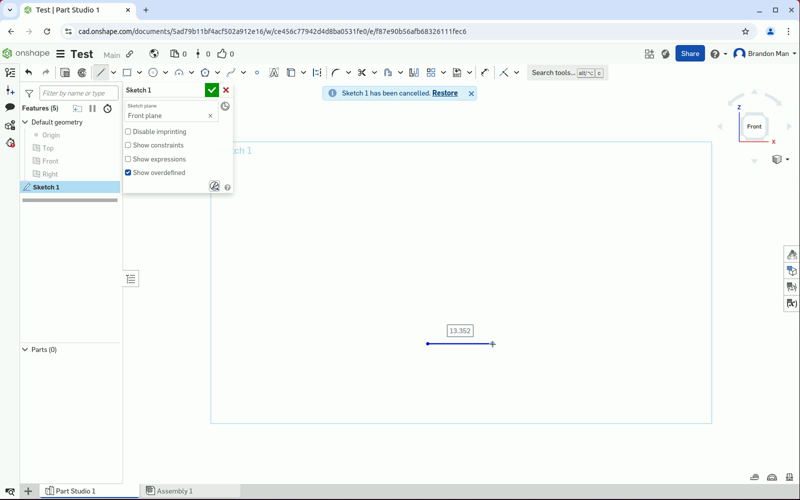
mouse_move(492, 223)
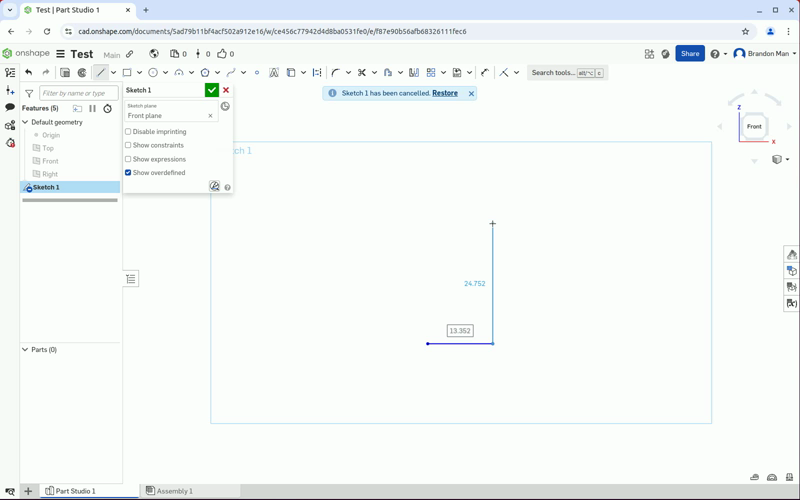
click(492, 223)
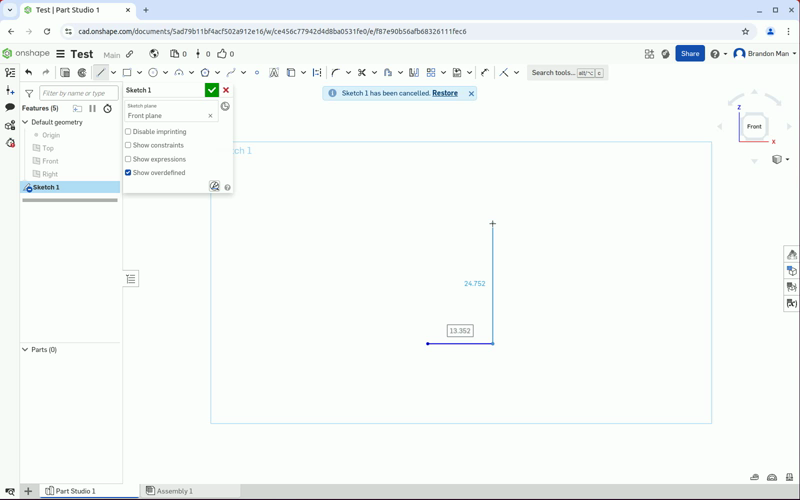
key_up(shift)
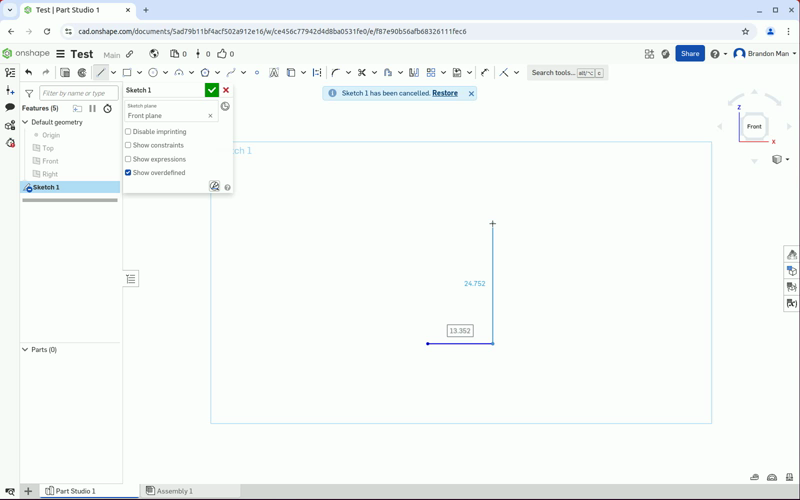
key_down(shift)
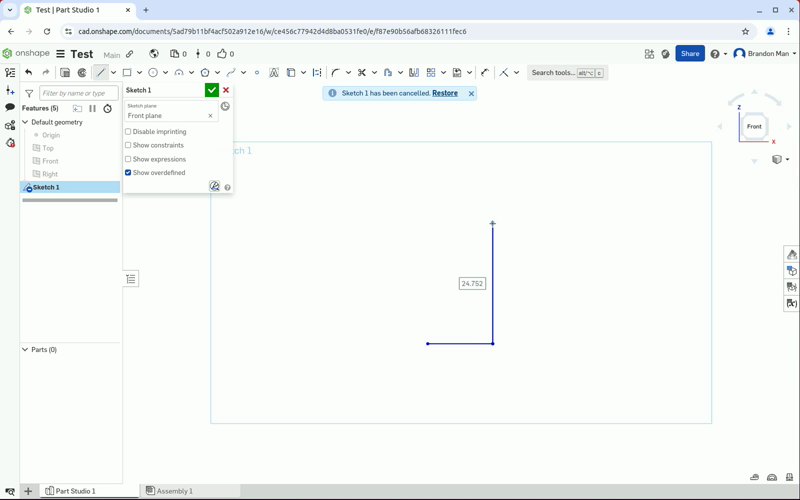
mouse_move(427, 223)
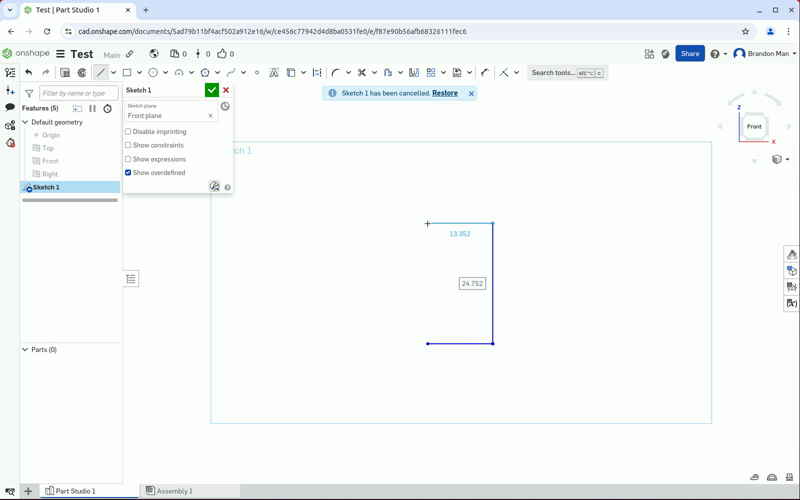
click(427, 223)
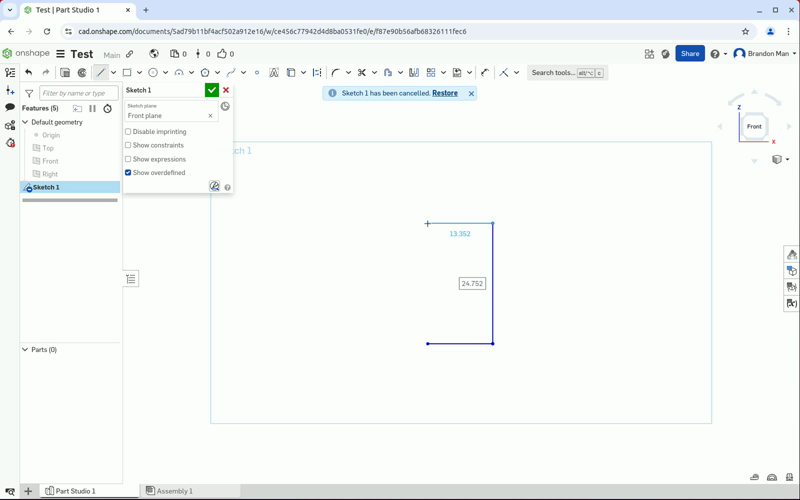
key_up(shift)
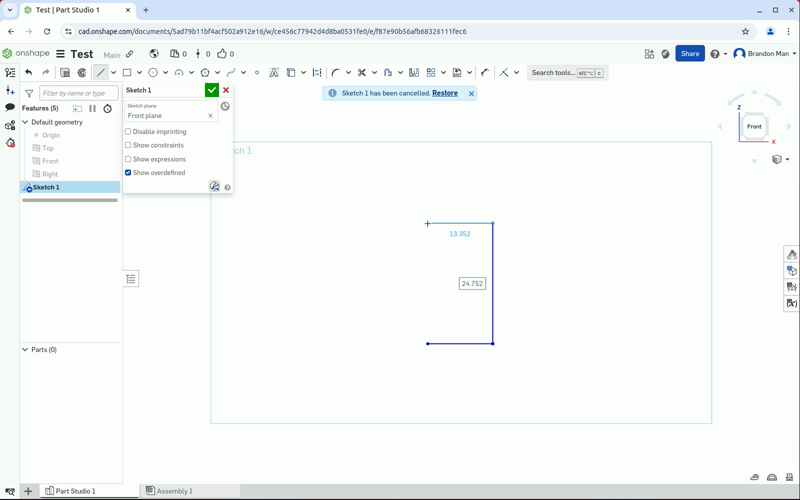
key_down(shift)
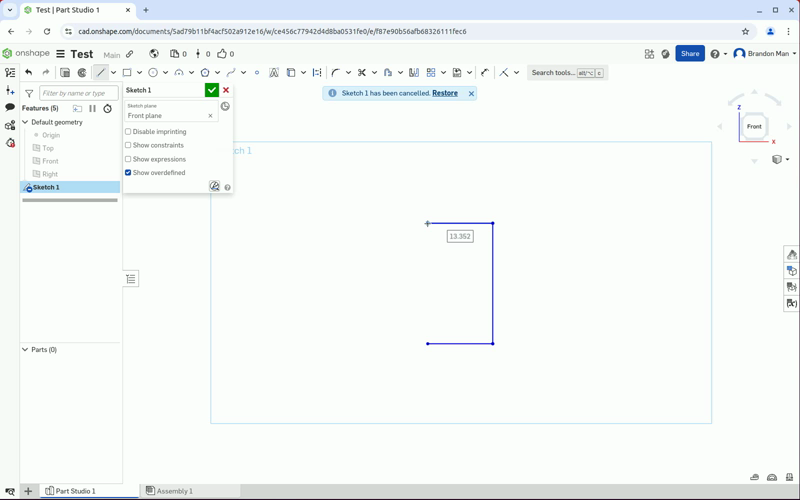
mouse_move(427, 343)
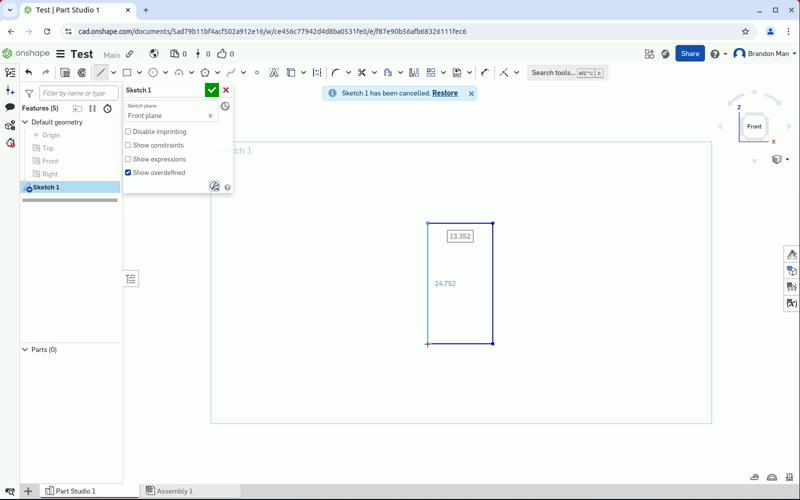
key_up(shift)
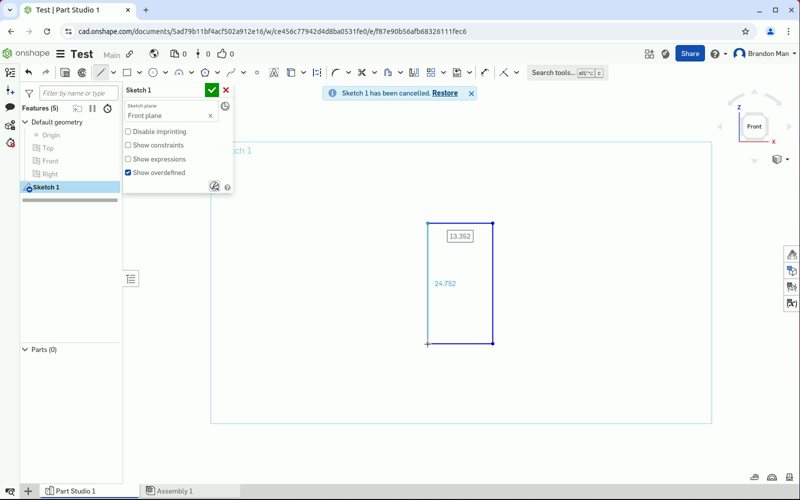
click(427, 343)
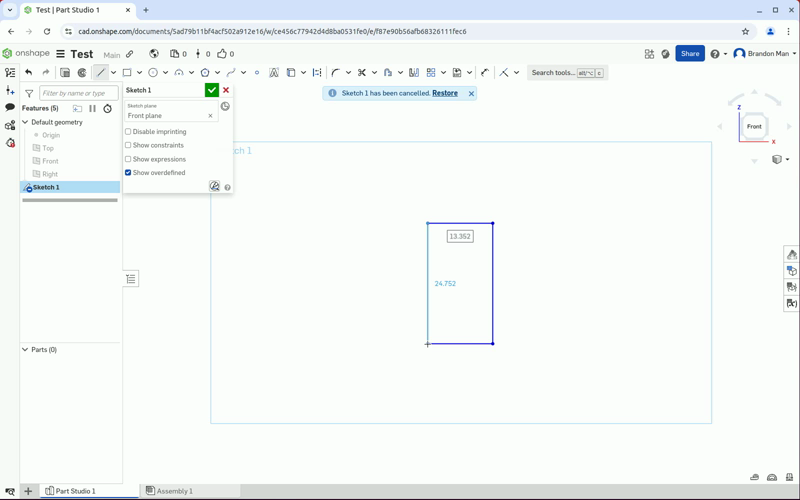
key(esc)
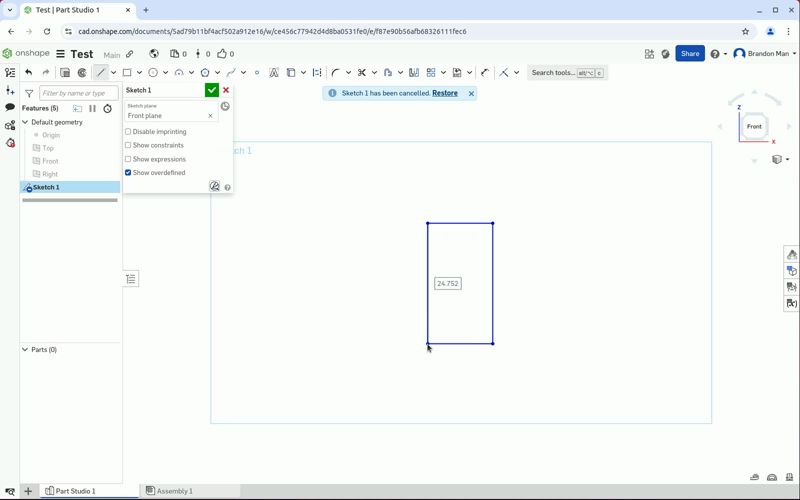
mouse_move(456, 336)
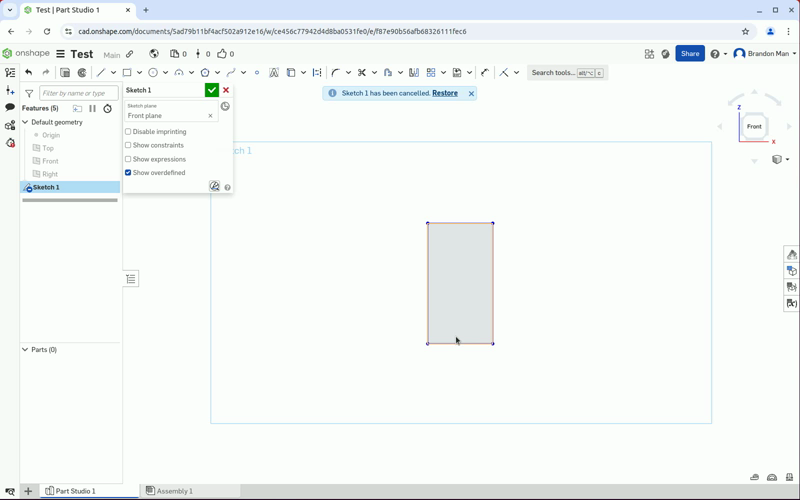
click(456, 336)
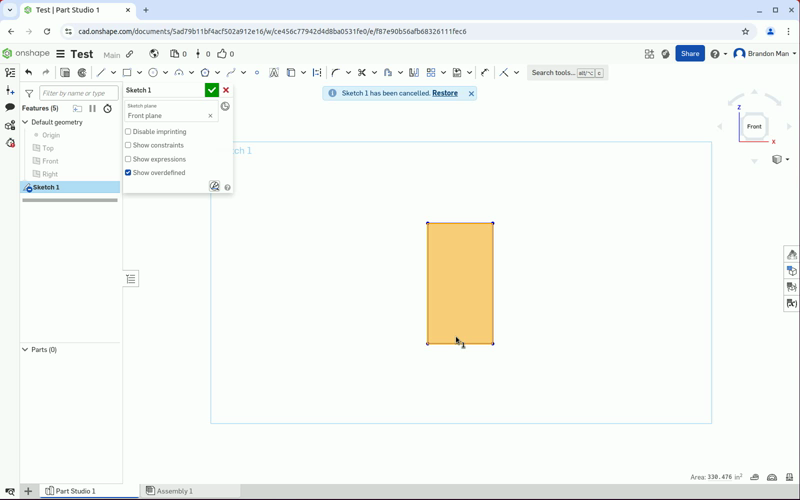
mouse_move(73, 352)
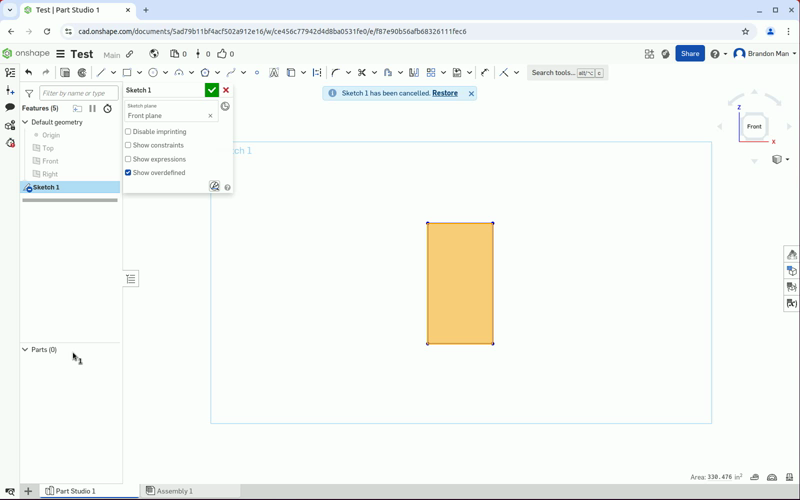
key(shift+y)
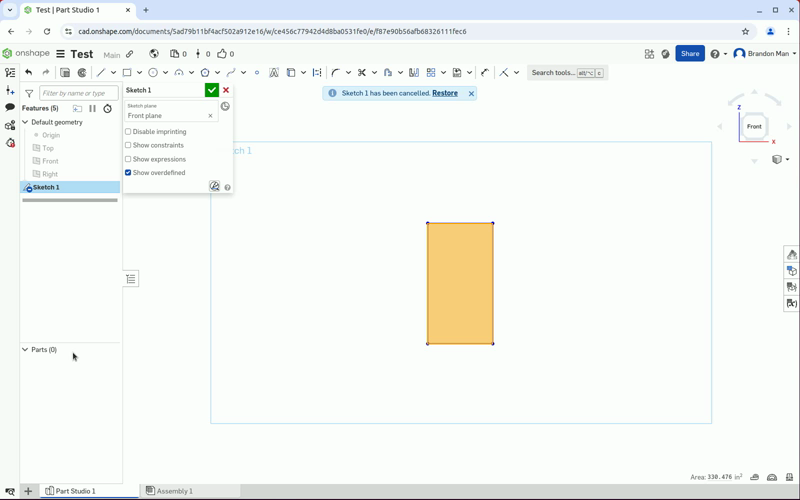
key(shift+e)
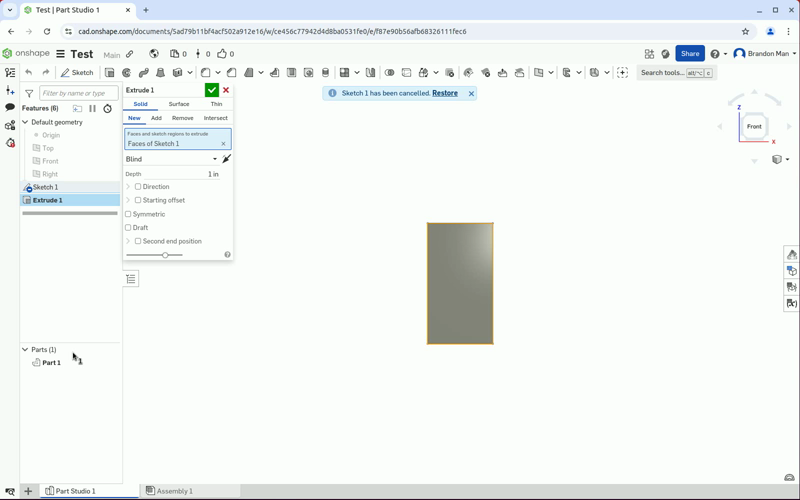
mouse_move(143, 106)
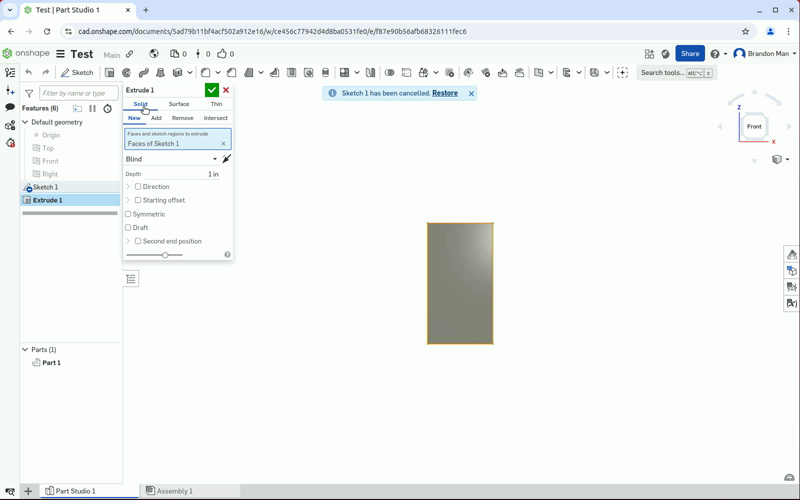
click(143, 106)
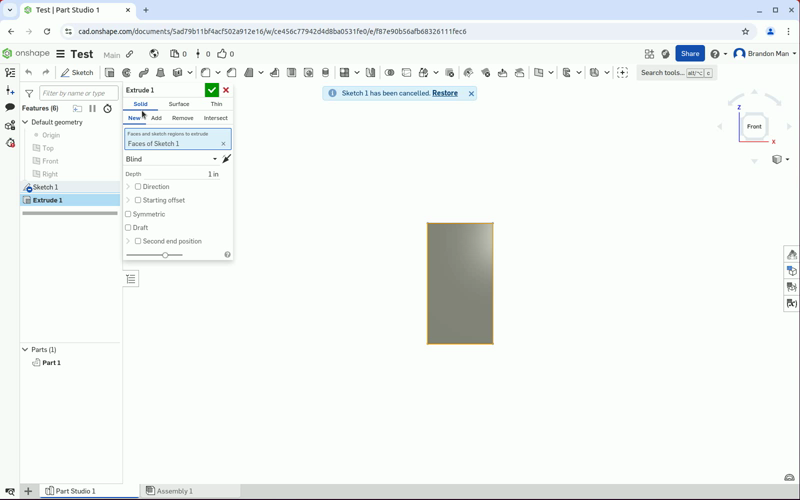
mouse_move(137, 120)
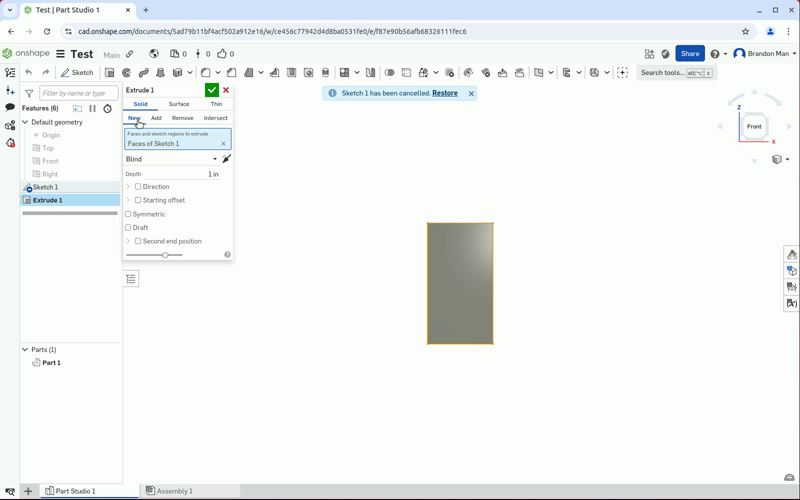
click(137, 120)
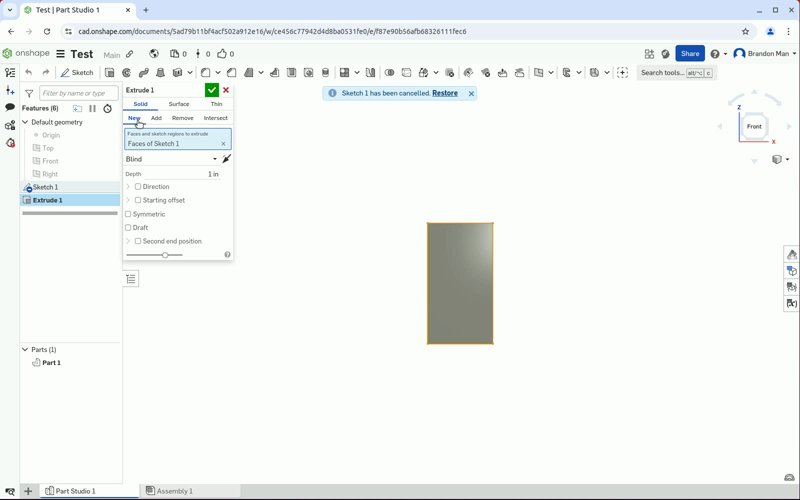
key(tab, 4)
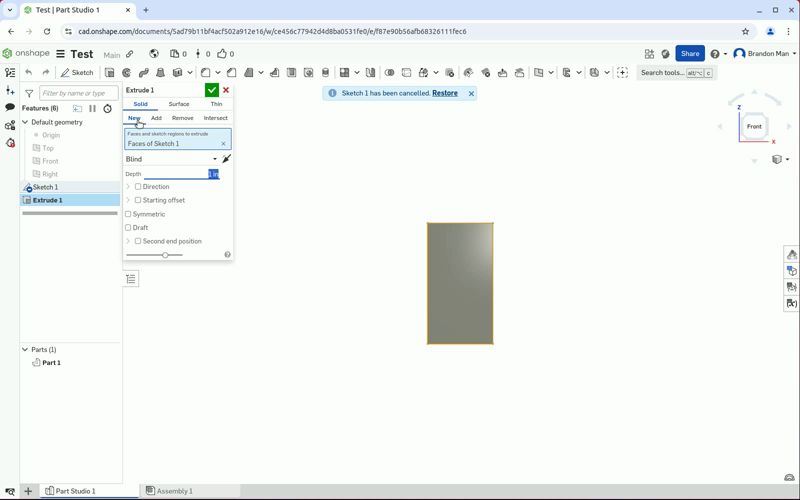
text(-23.108)
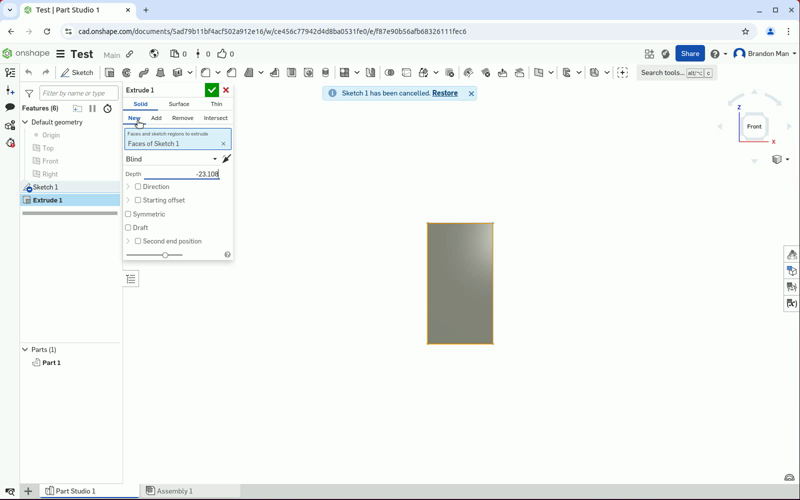
key(enter)
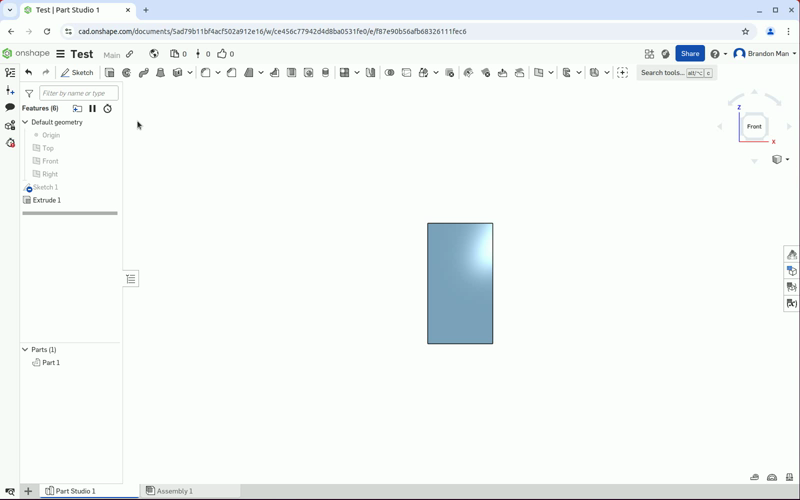
key(shift+h)
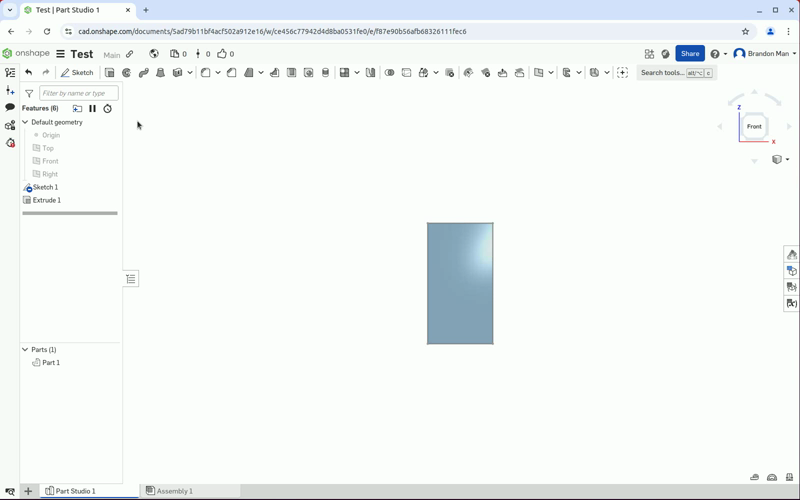
key(shift+h)
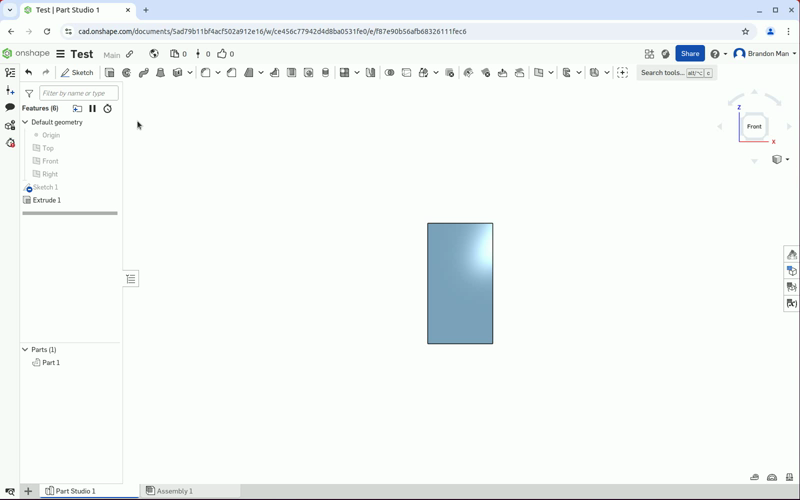
mouse_move(73, 189)
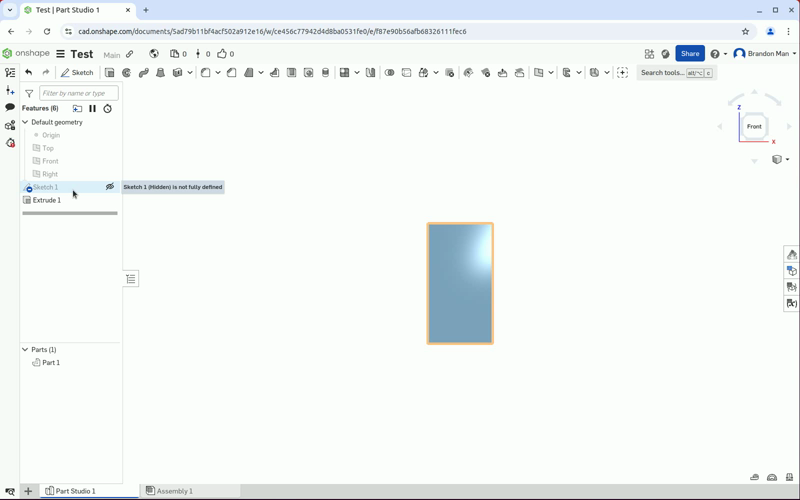
click(73, 189)
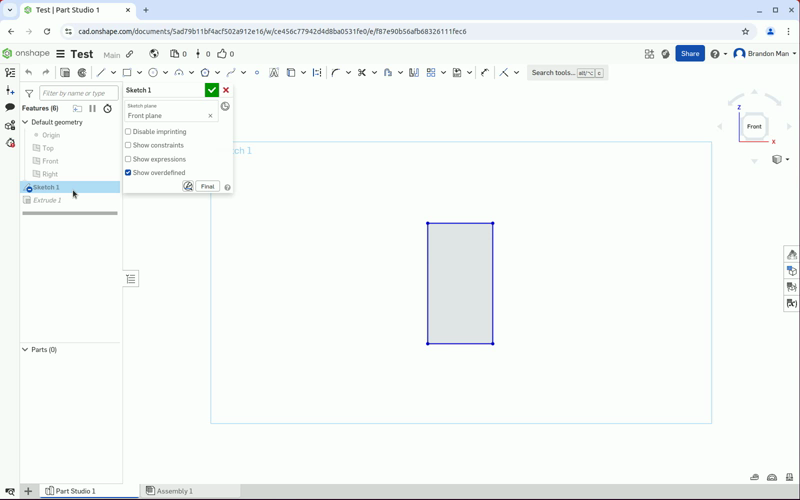
mouse_move(229, 92)
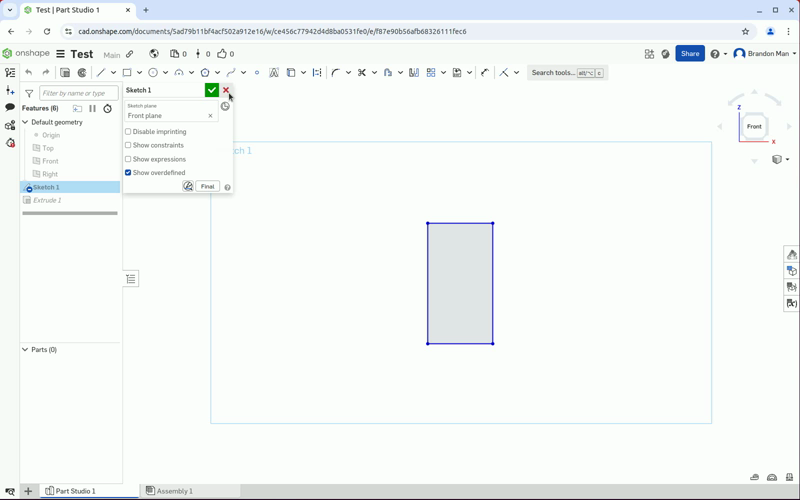
click(229, 92)
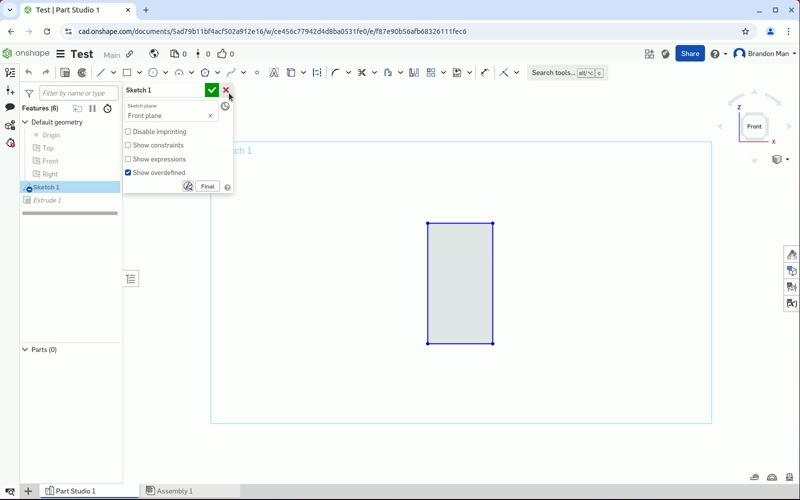
key(shift+s)
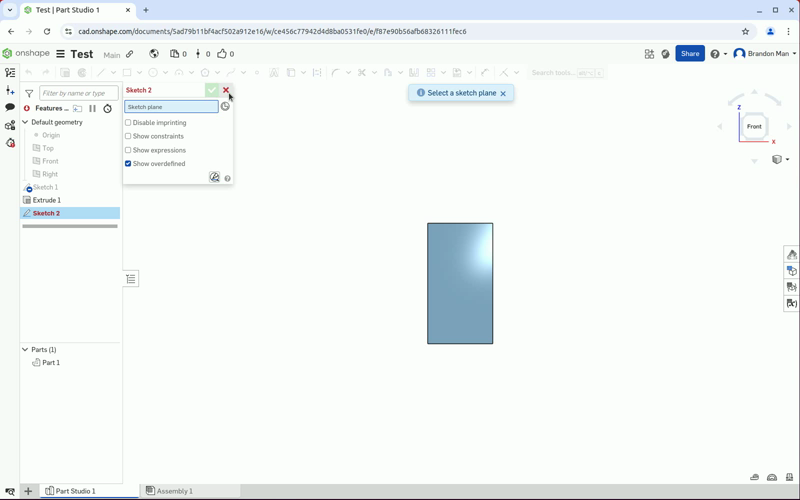
mouse_move(73, 163)
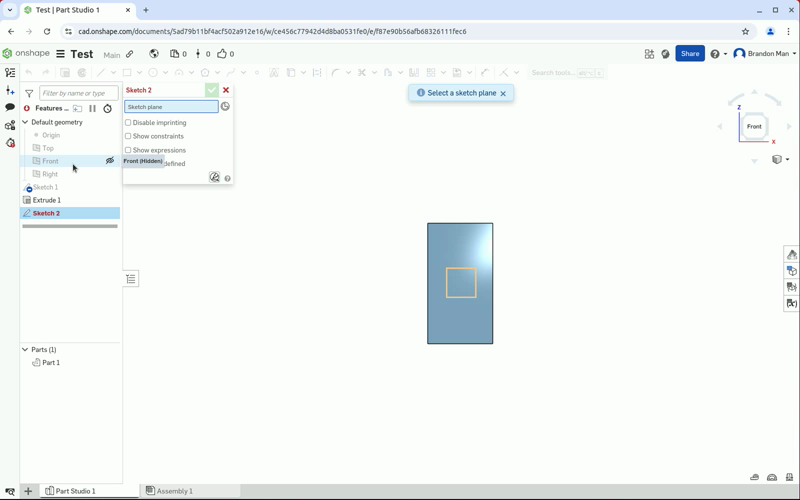
click(73, 163)
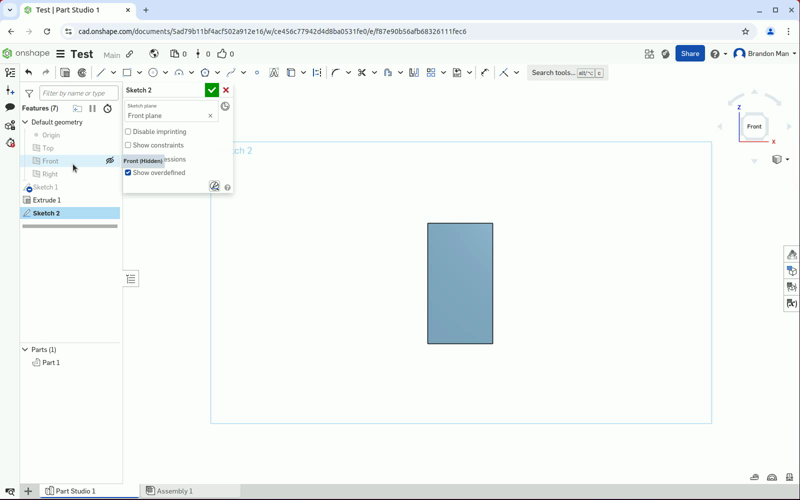
mouse_move(73, 352)
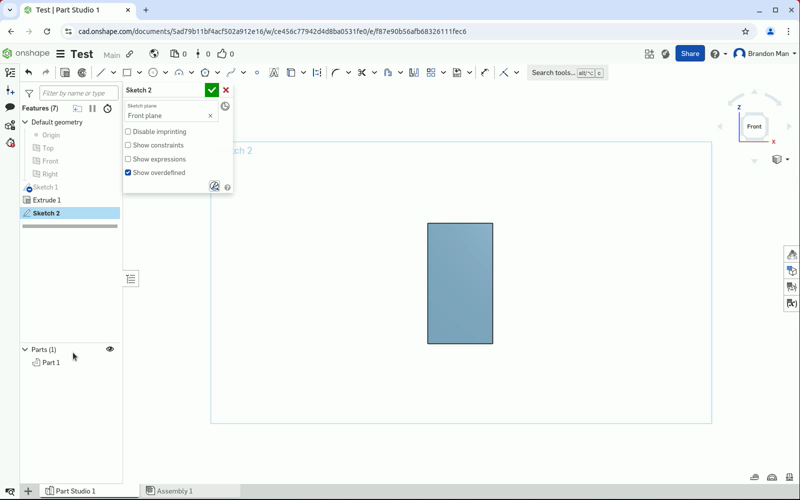
key(y)
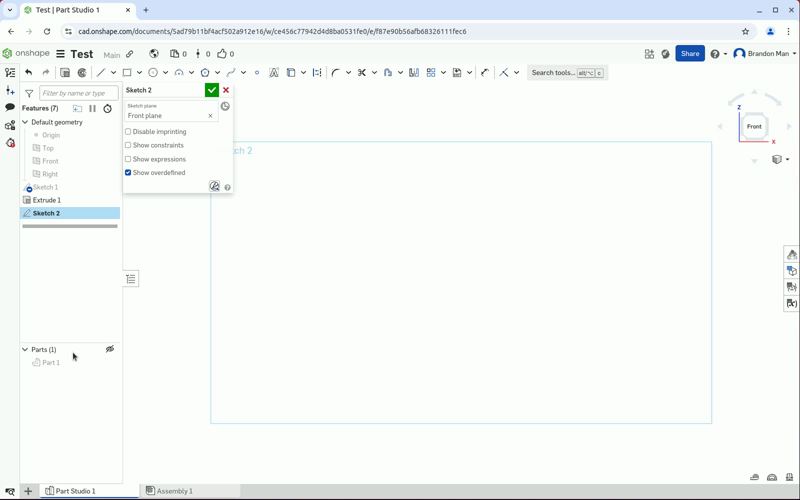
key(l)
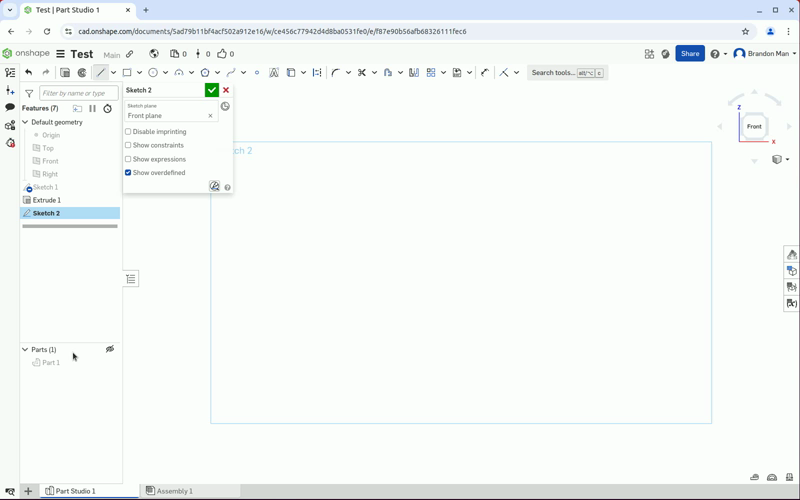
key_down(shift)
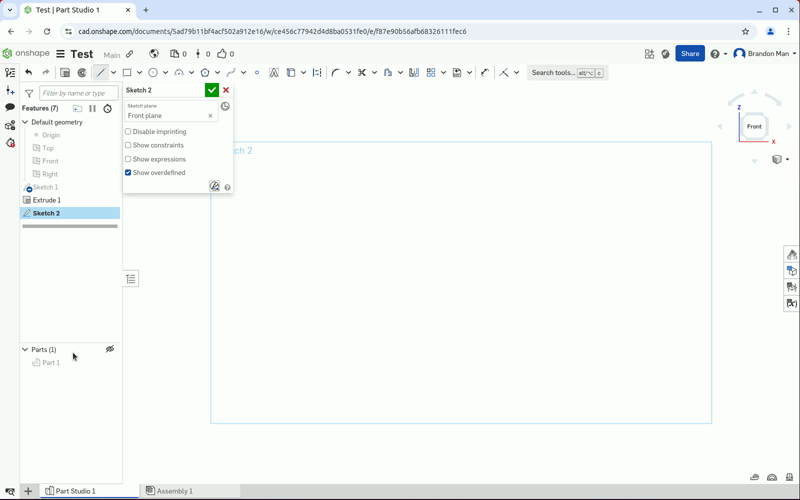
mouse_move(446, 326)
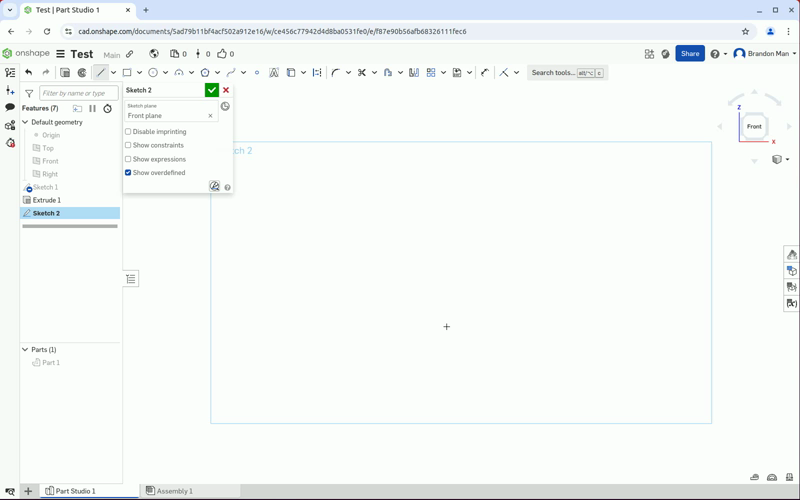
click(446, 326)
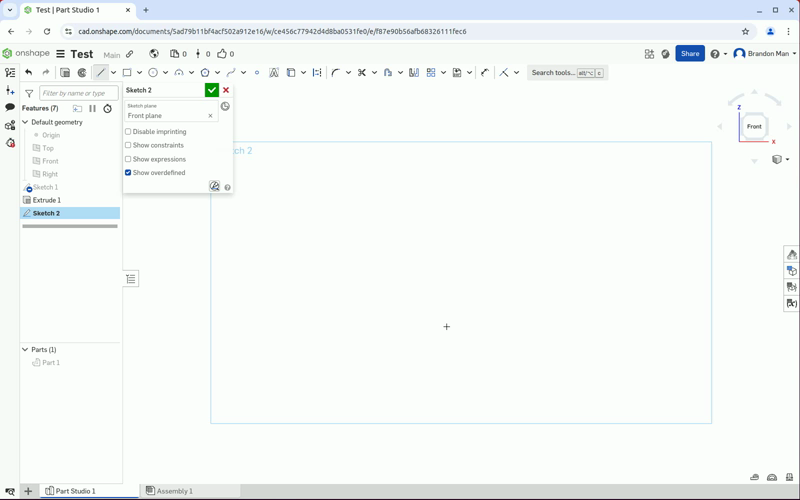
key_up(shift)
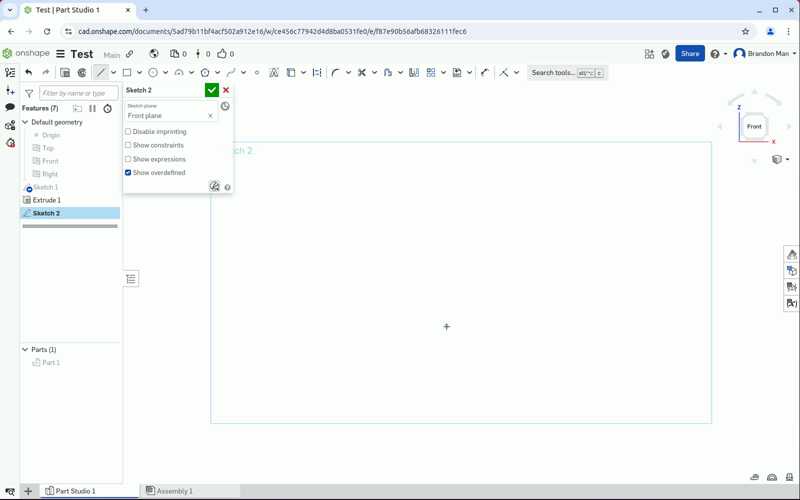
key_down(shift)
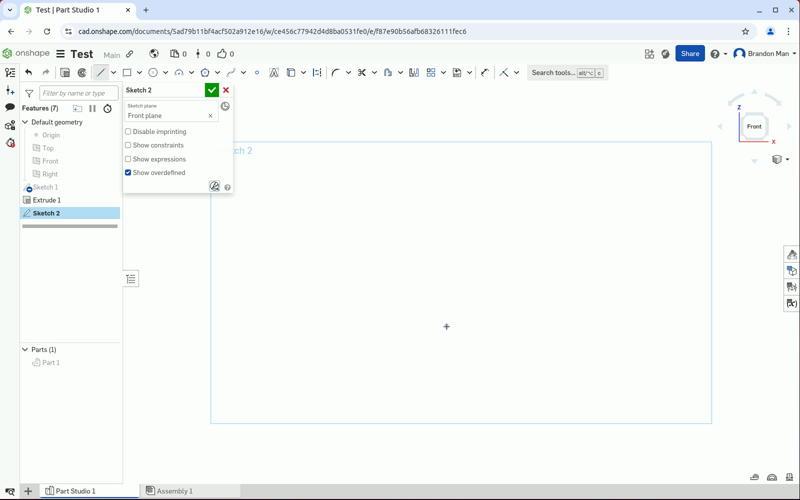
mouse_move(476, 326)
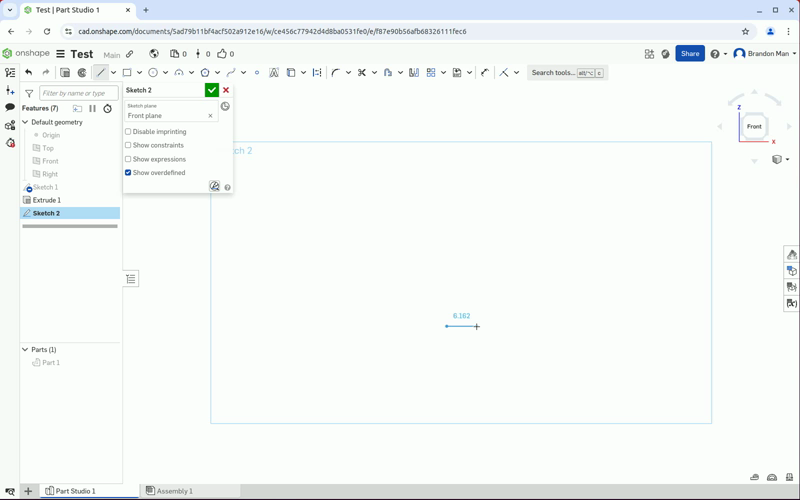
mouse_move(474, 326)
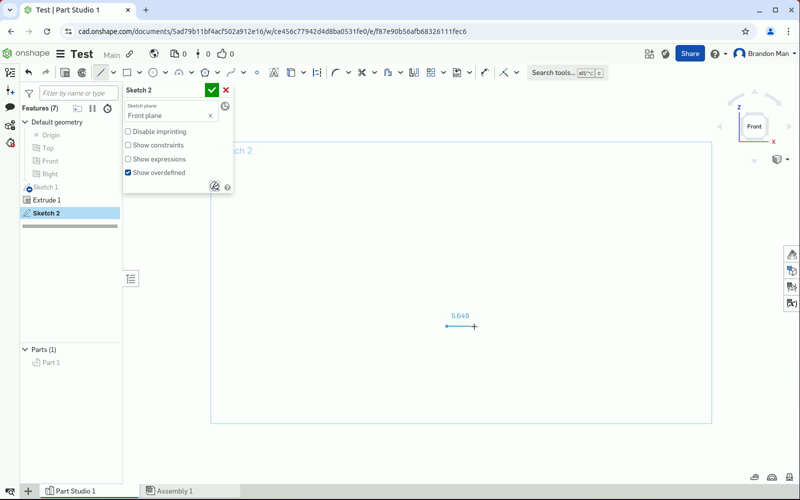
click(474, 326)
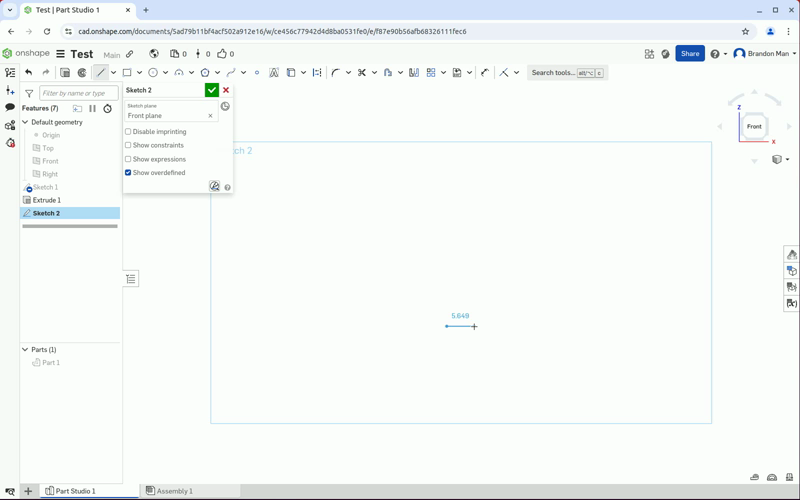
key_up(shift)
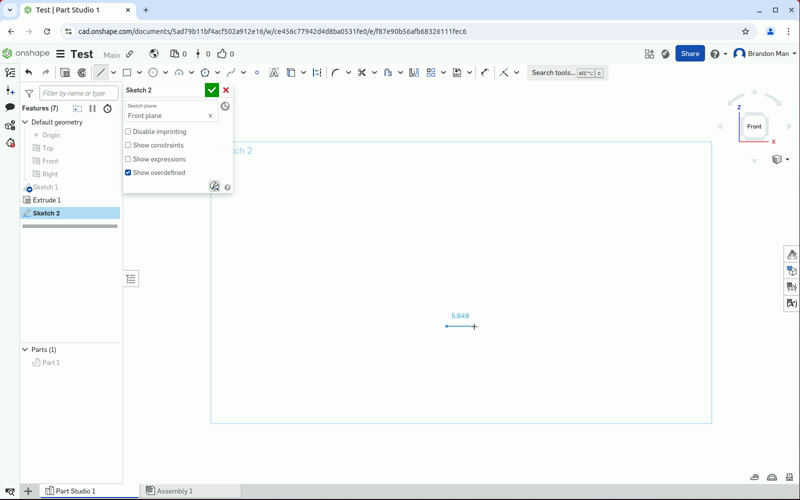
key_down(shift)
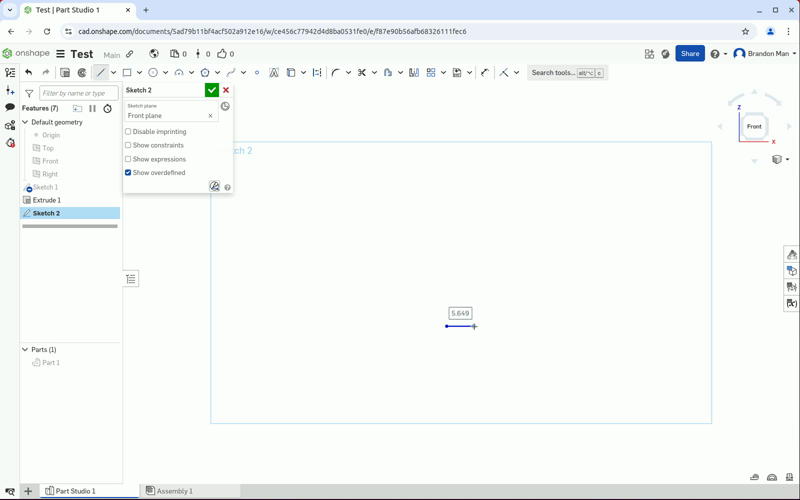
mouse_move(474, 239)
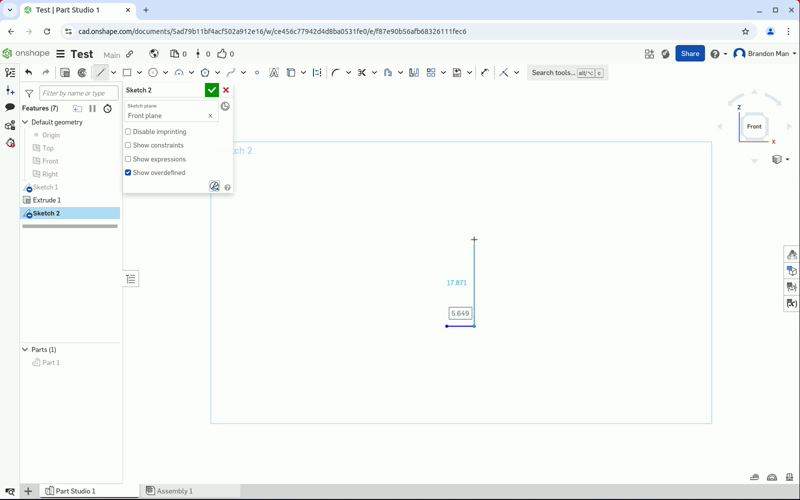
click(474, 239)
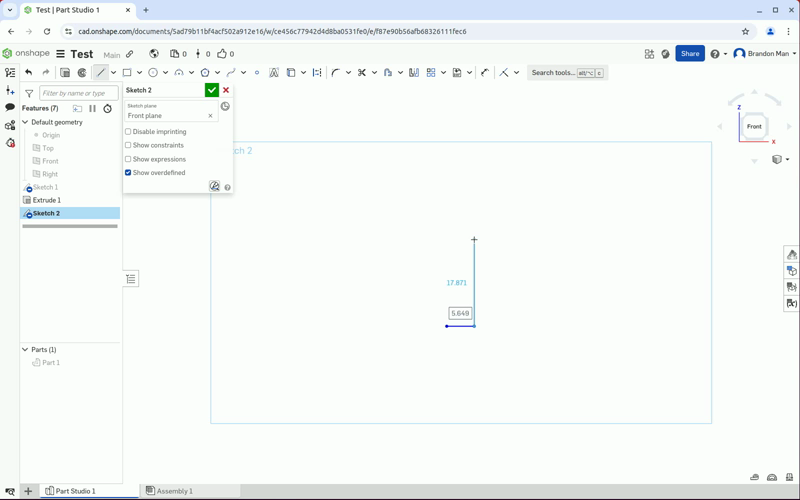
key_up(shift)
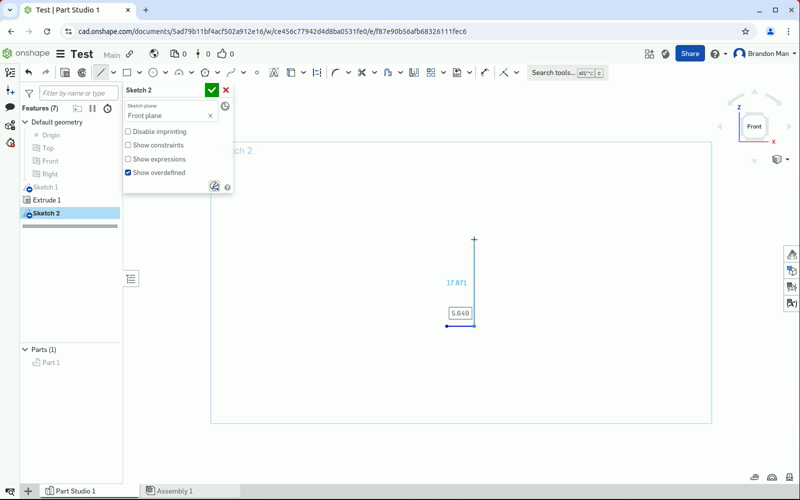
key_down(shift)
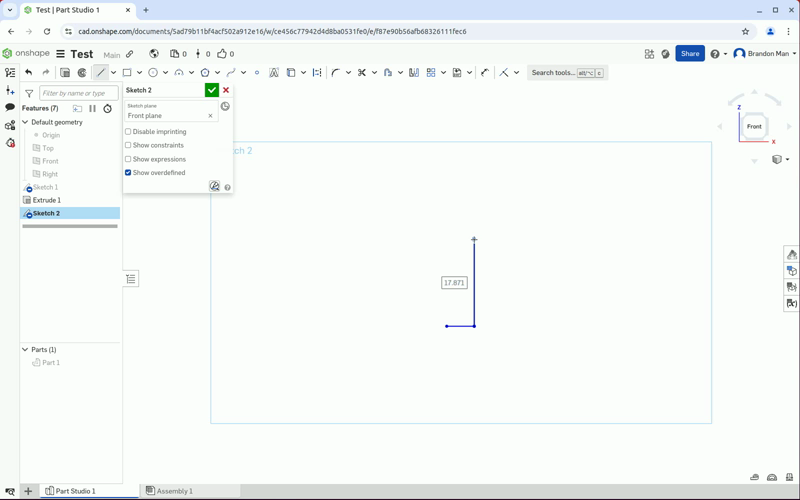
mouse_move(504, 239)
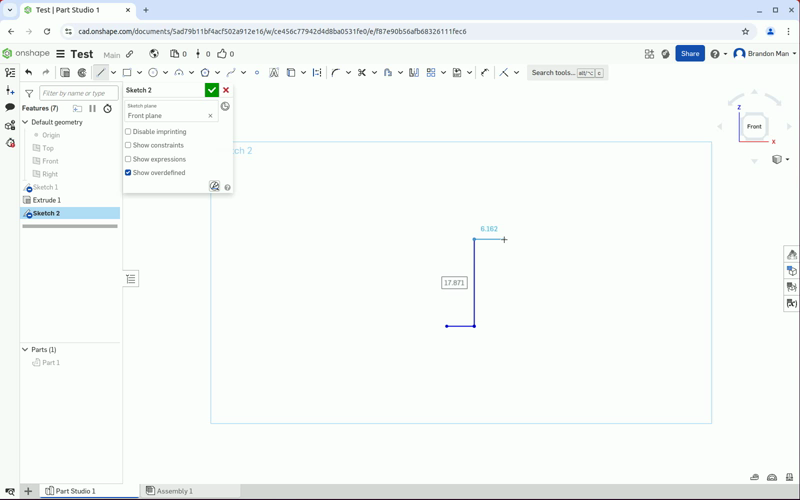
mouse_move(446, 239)
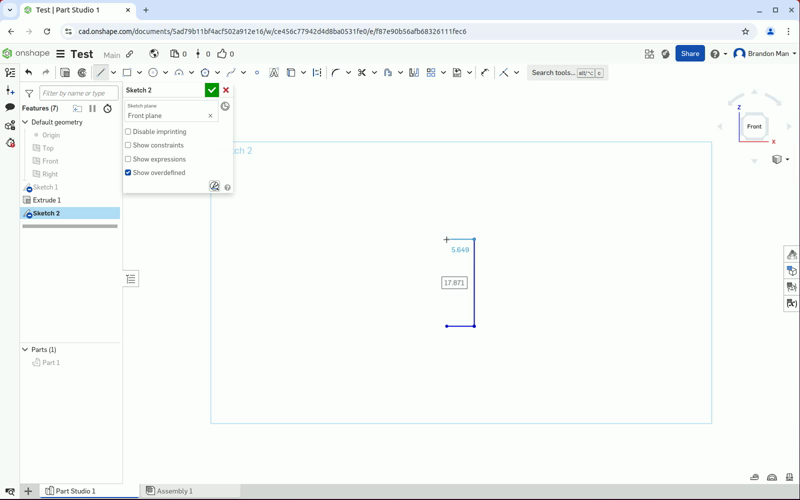
click(446, 239)
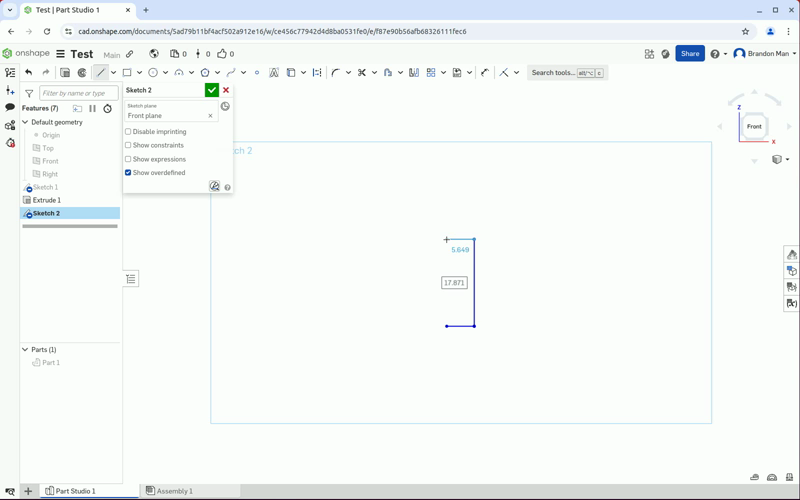
key_up(shift)
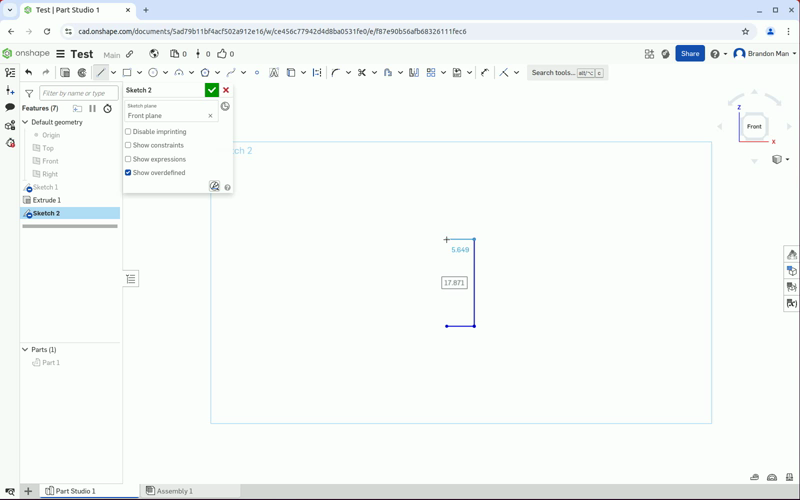
key_down(shift)
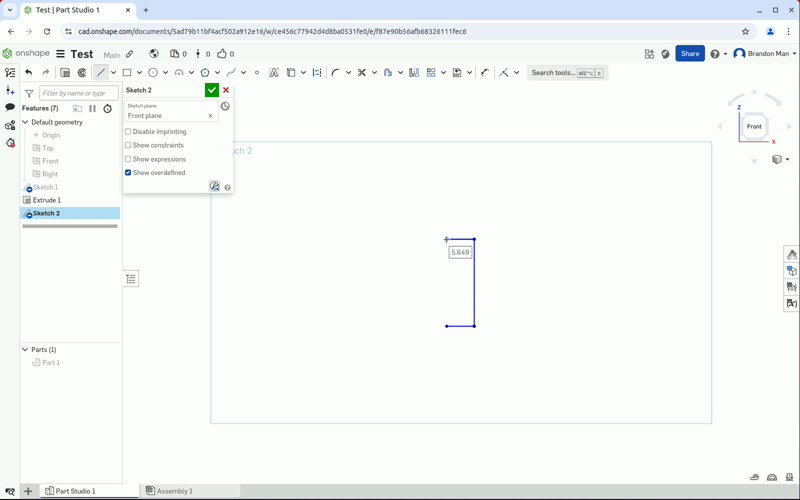
mouse_move(446, 326)
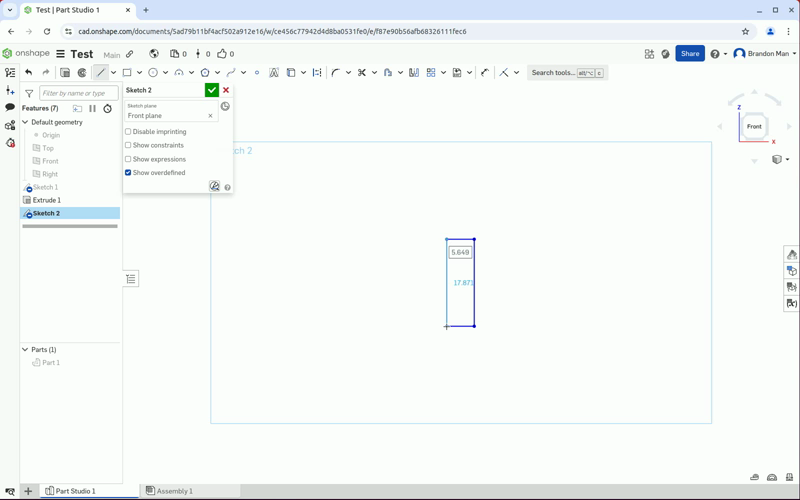
key_up(shift)
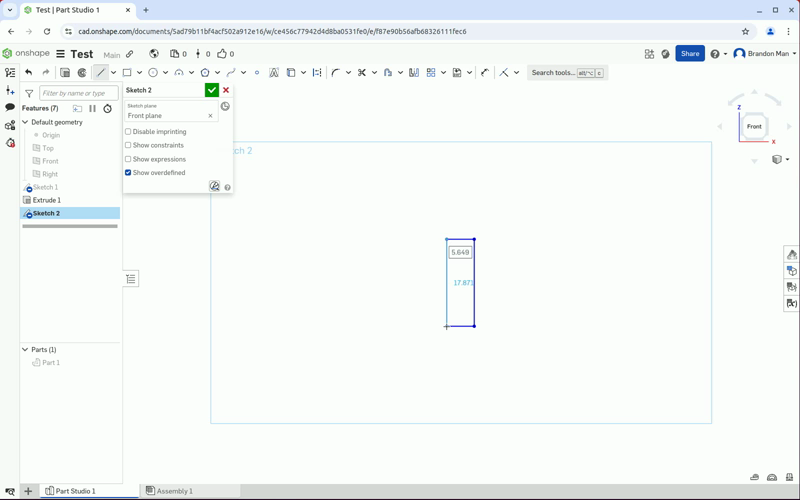
click(446, 326)
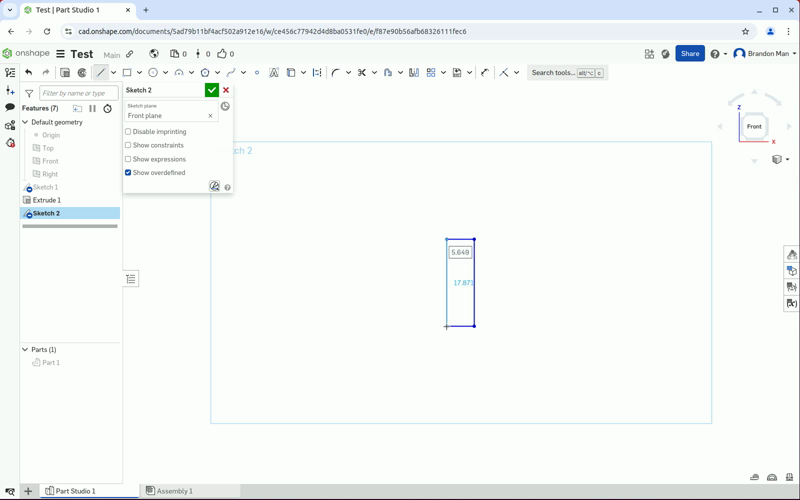
key(esc)
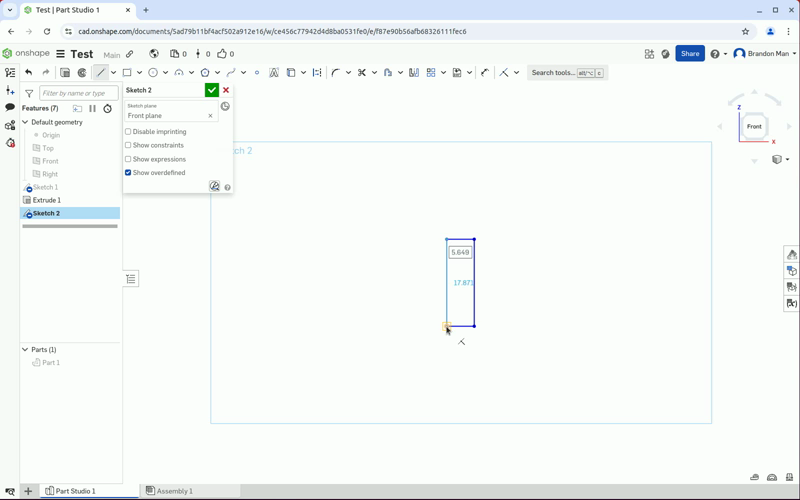
mouse_move(471, 299)
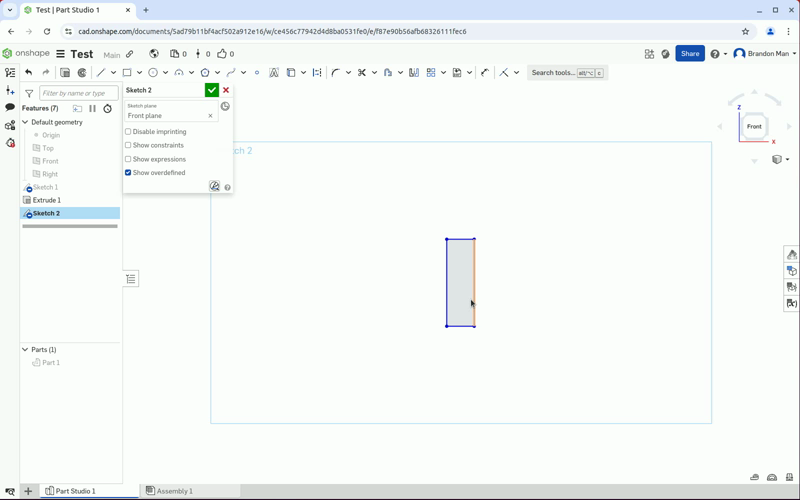
click(471, 299)
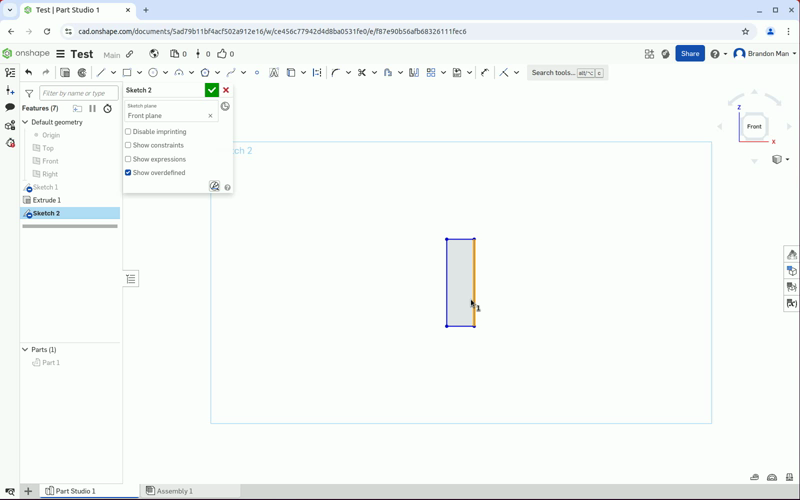
mouse_move(73, 352)
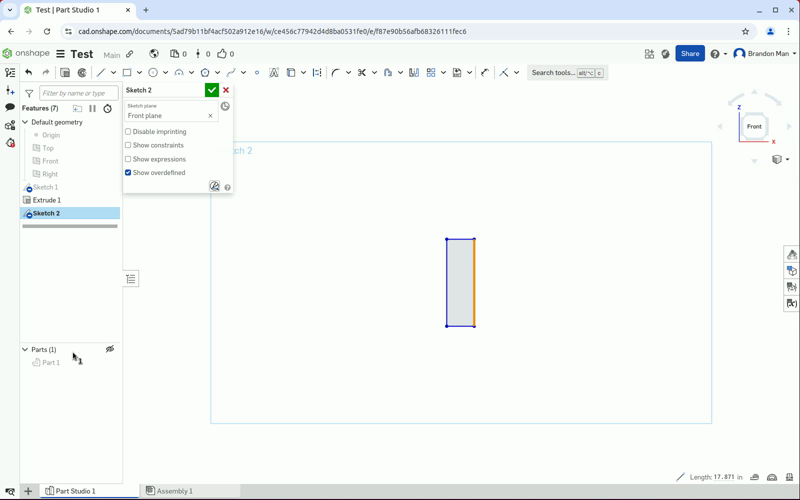
key(shift+y)
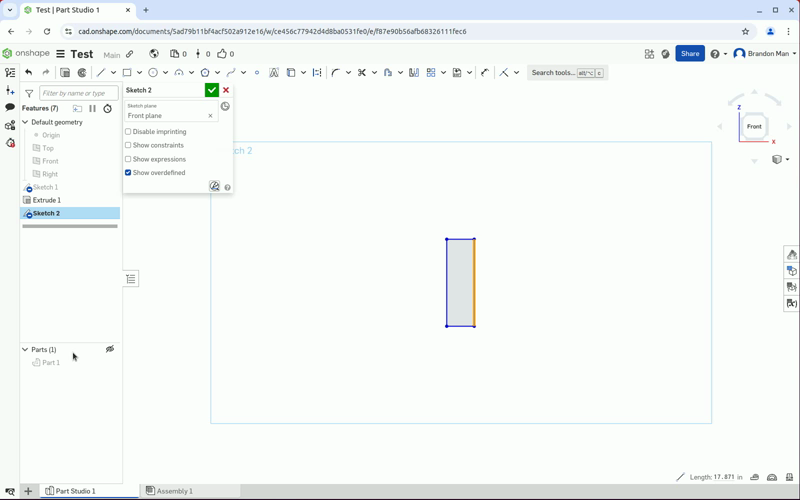
key(shift+e)
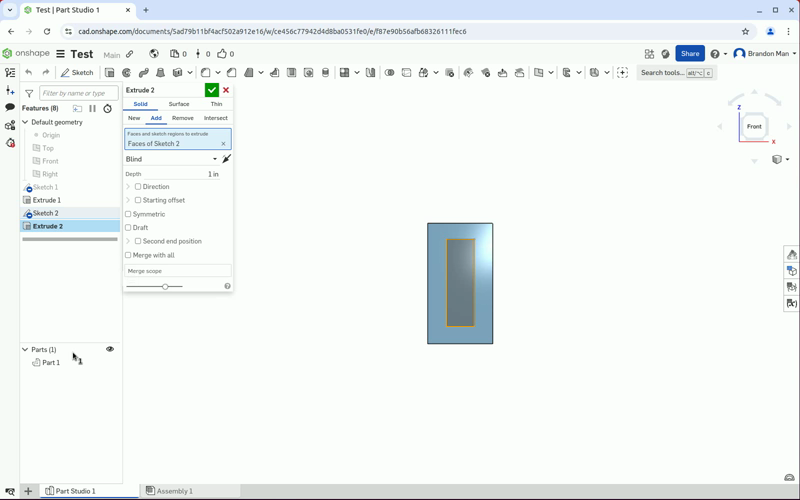
mouse_move(143, 106)
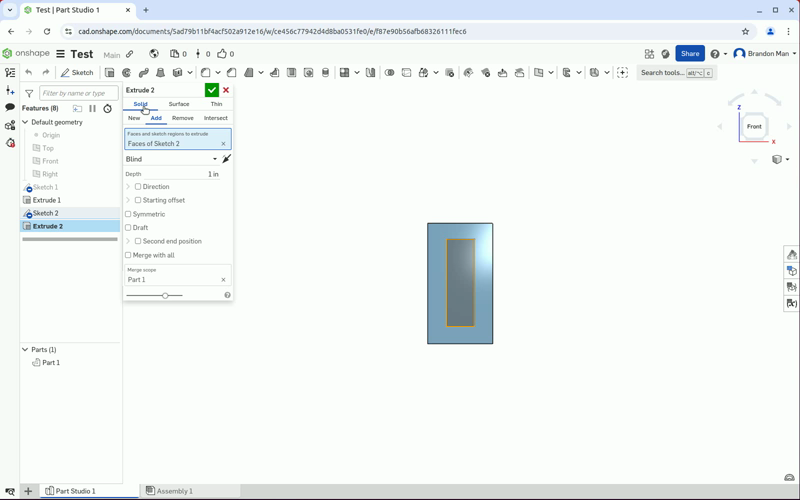
click(143, 106)
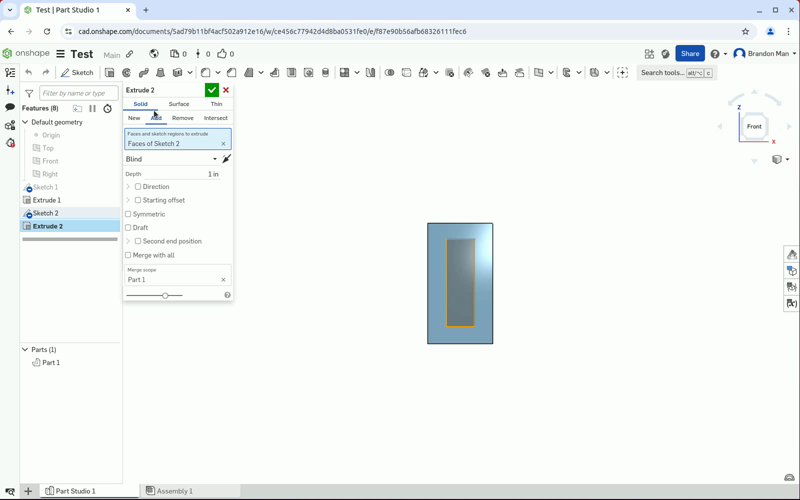
mouse_move(186, 120)
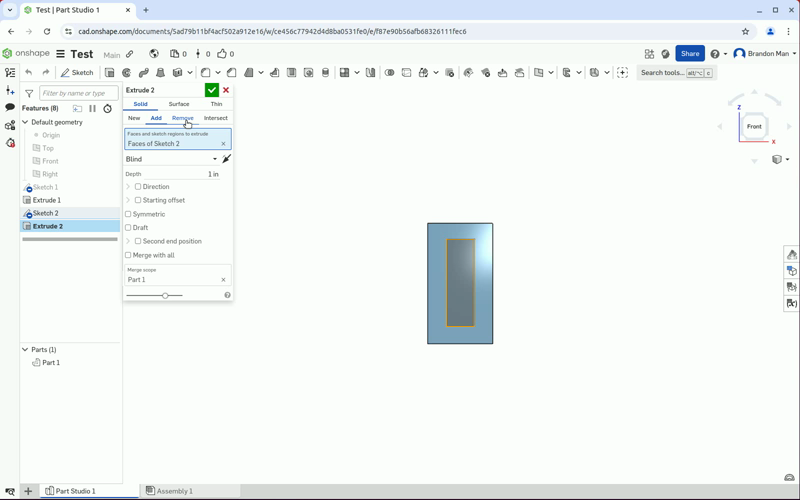
click(186, 120)
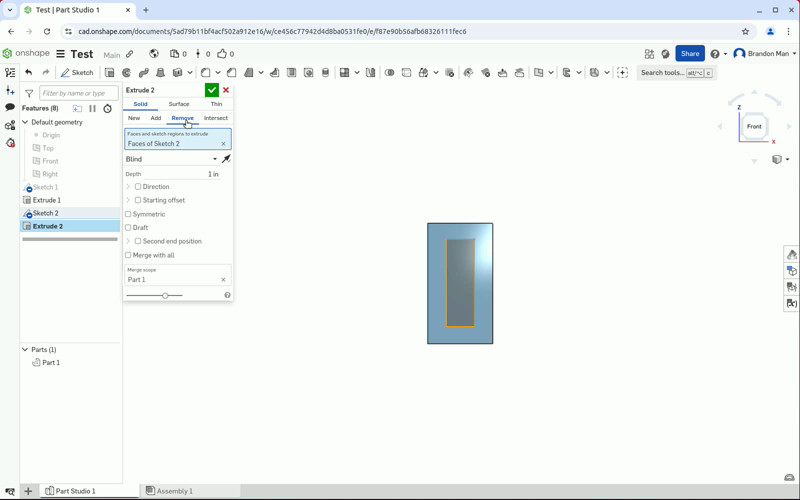
key(tab, 4)
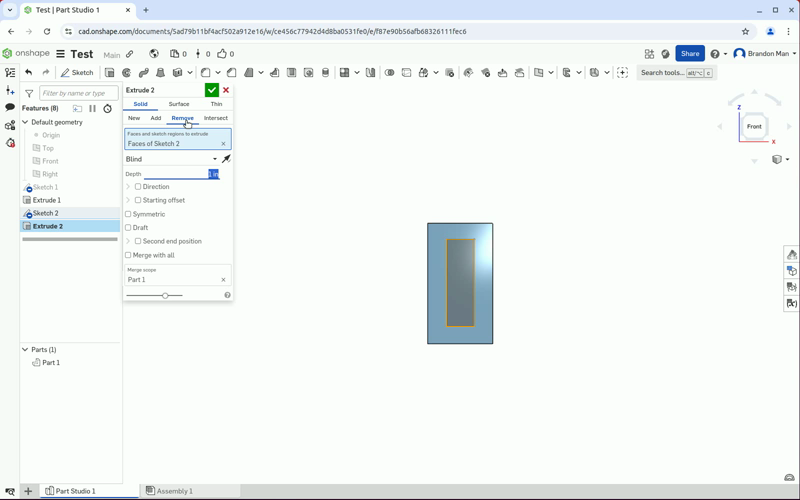
text(19.498)
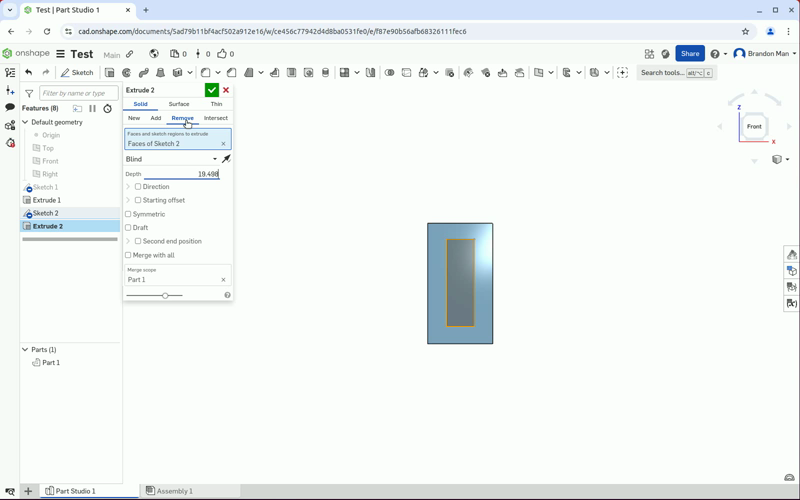
key(tab, 6)
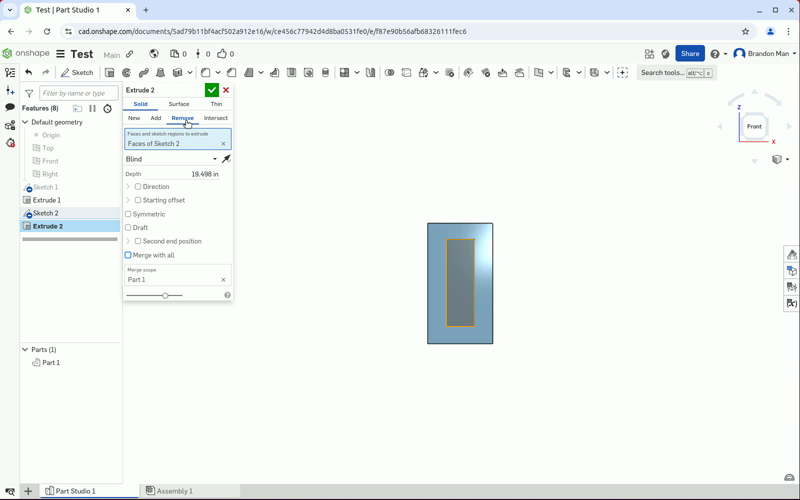
key(space)
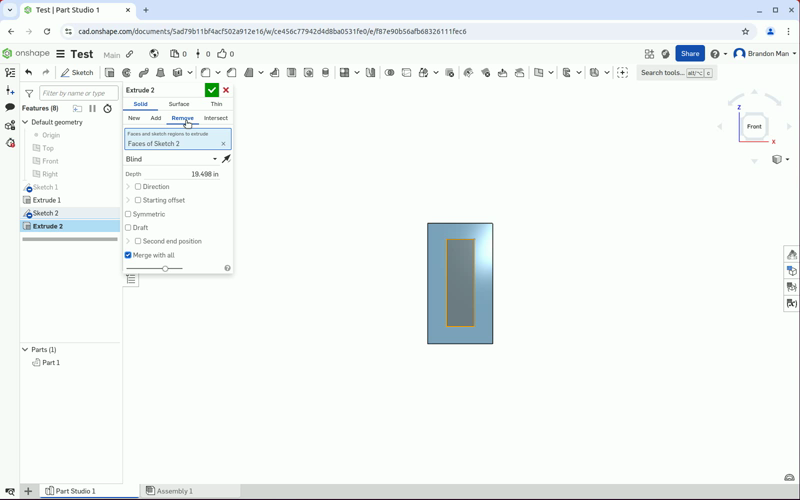
key(enter)
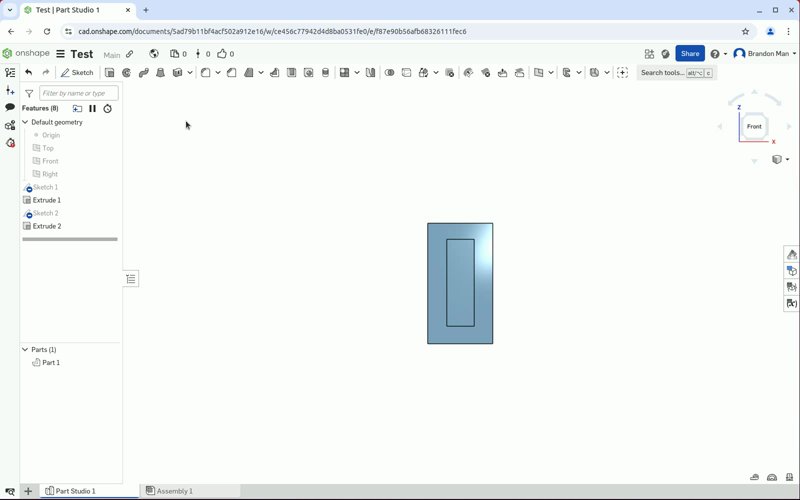
key(shift+h)
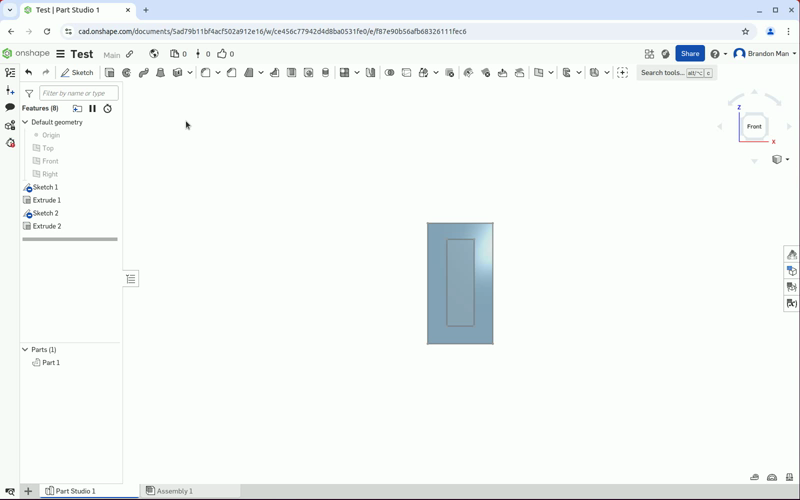
key(shift+h)
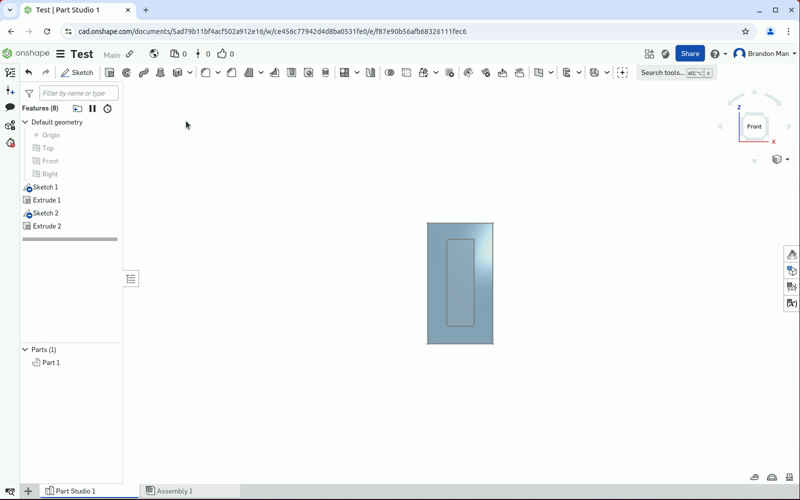
key(shift+7)
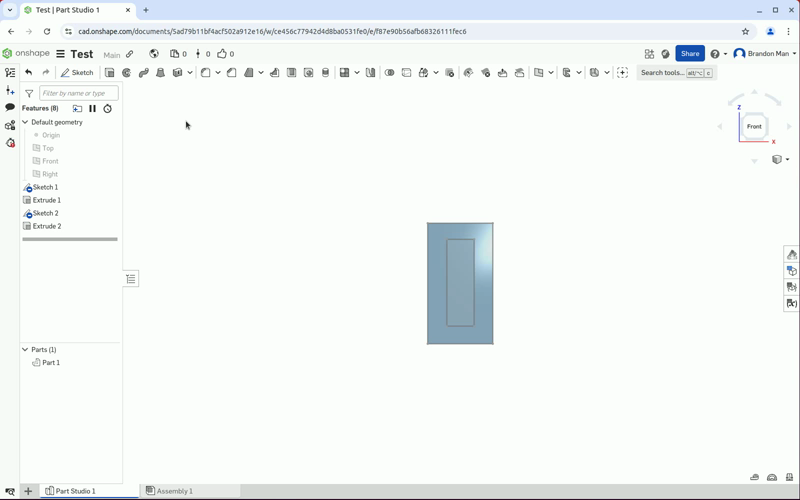
key(left, 2)
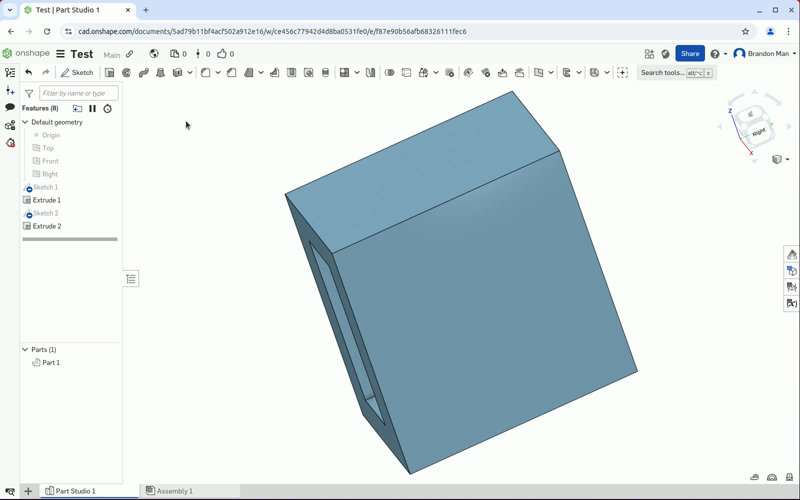
key(down, 2)
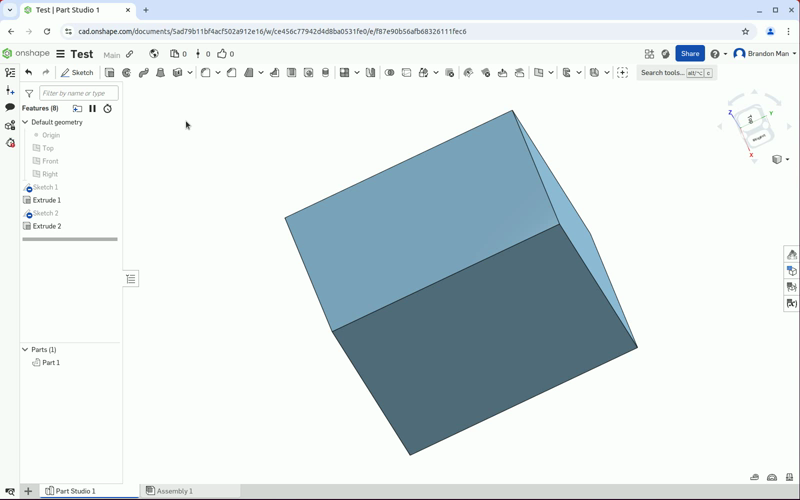
key(up, 2)
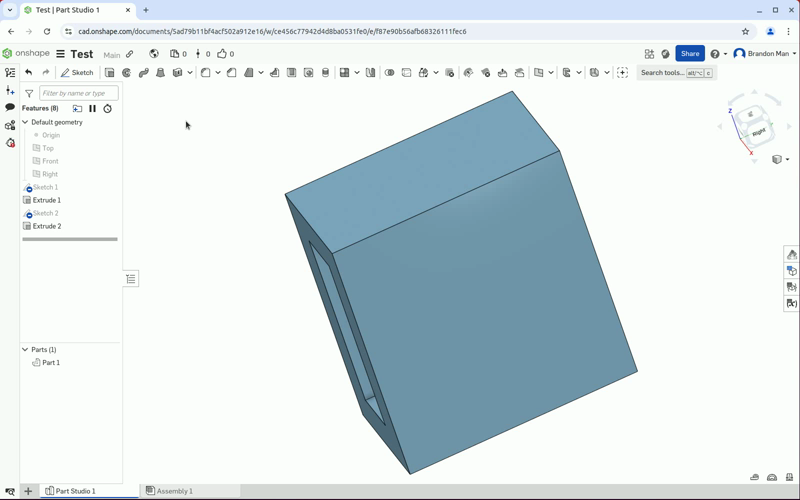
key(right, 2)
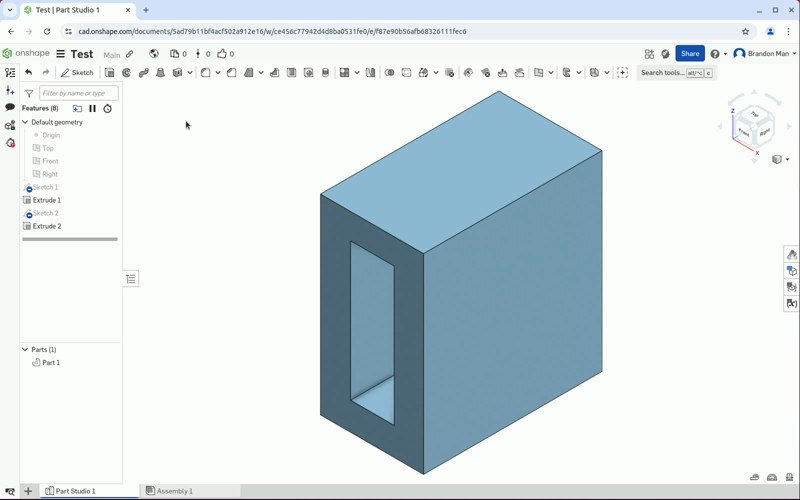
mouse_move(73, 189)
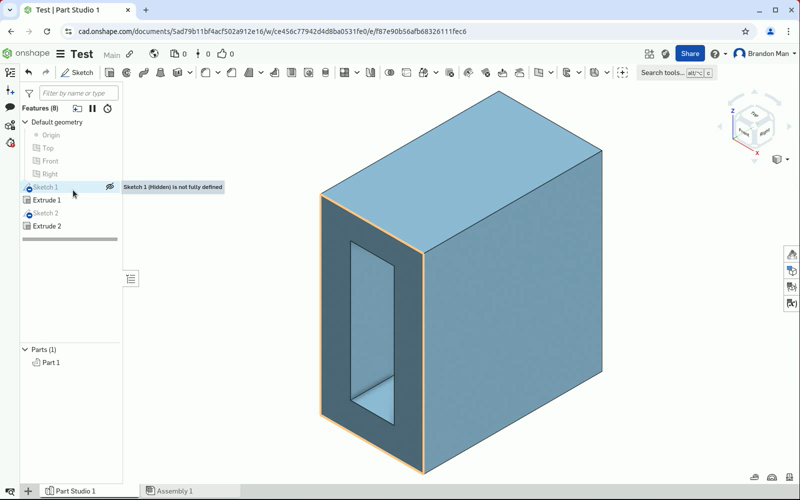
click(73, 189)